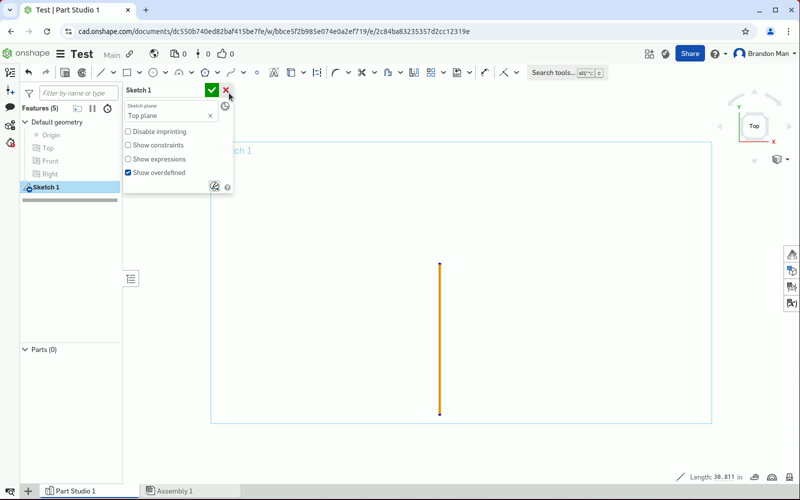
key(shift+h)
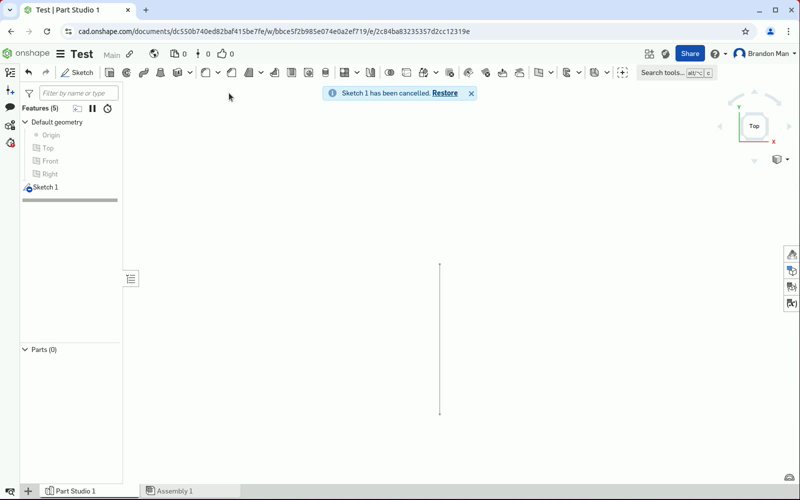
key(shift+s)
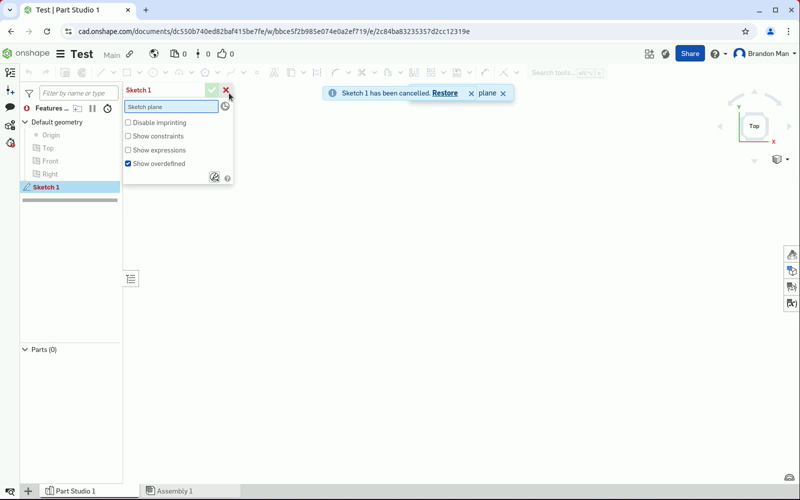
mouse_move(73, 150)
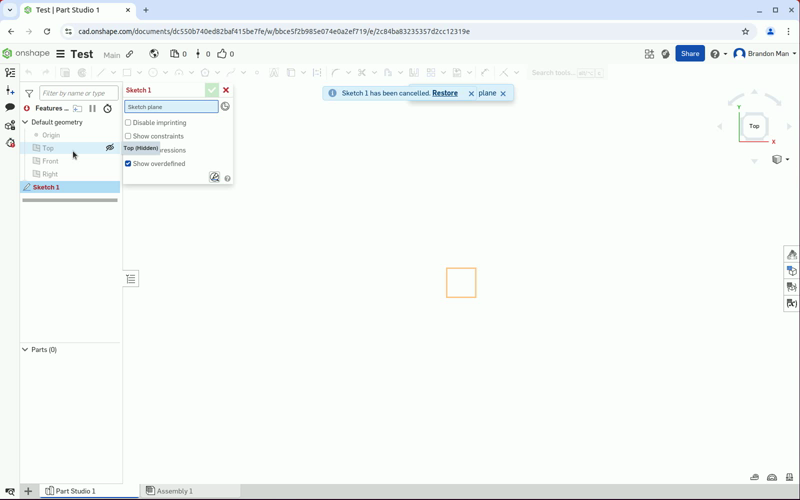
click(73, 150)
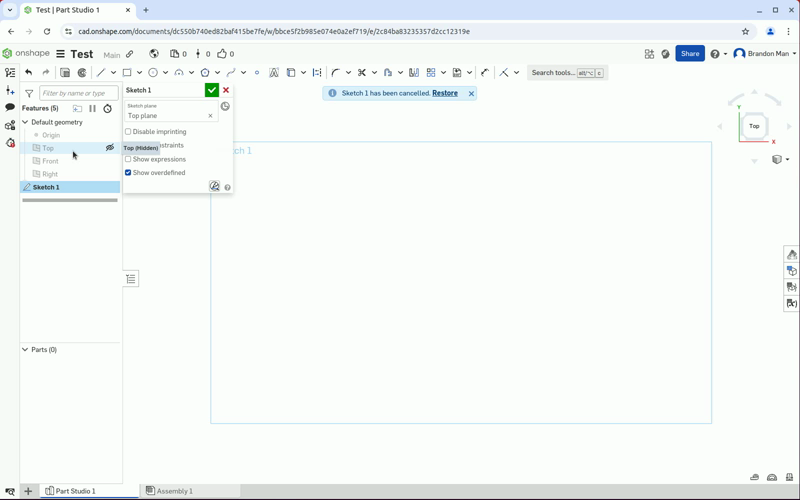
mouse_move(73, 352)
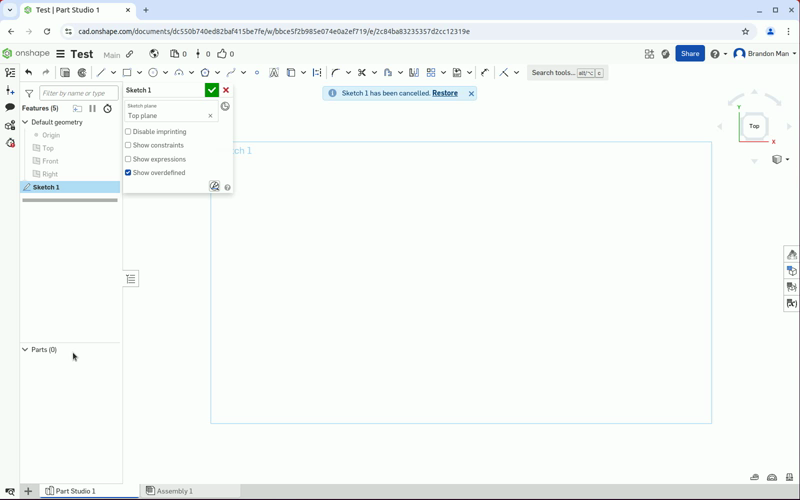
key(y)
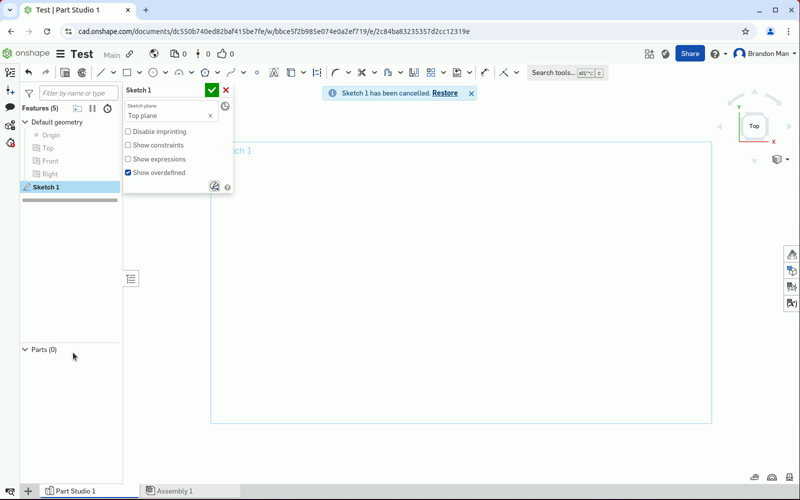
key(l)
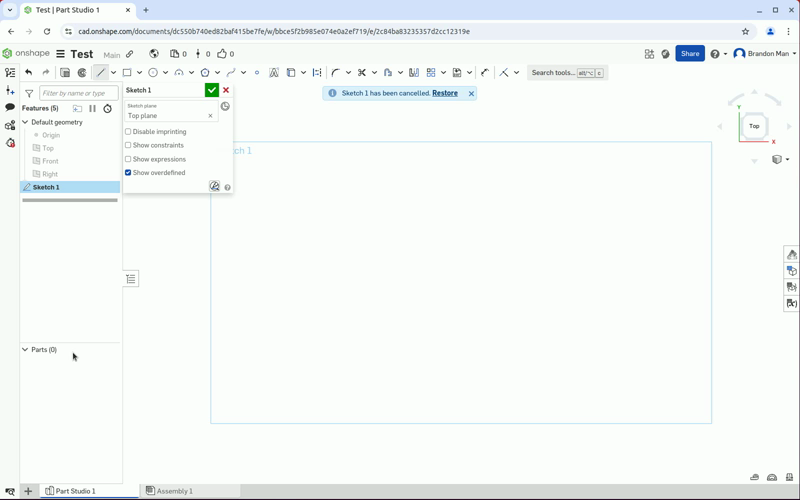
key_down(shift)
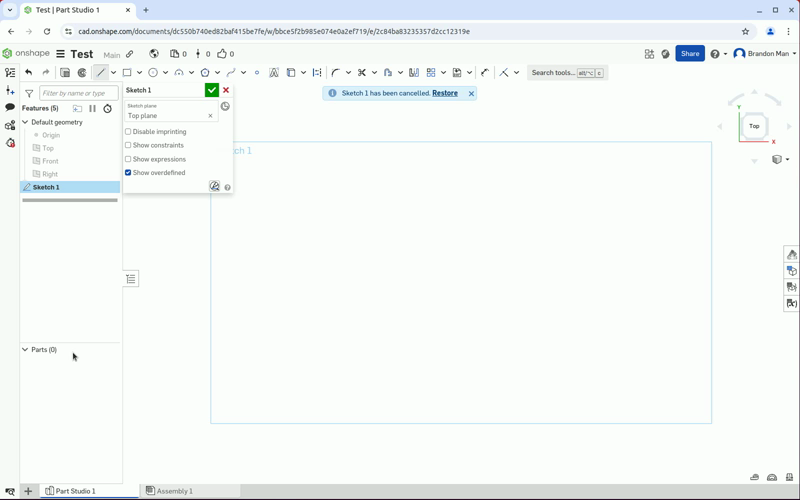
mouse_move(395, 191)
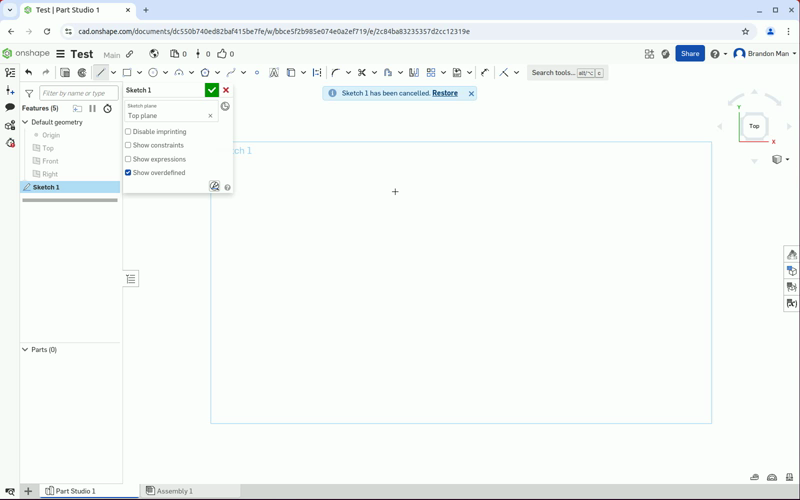
click(395, 191)
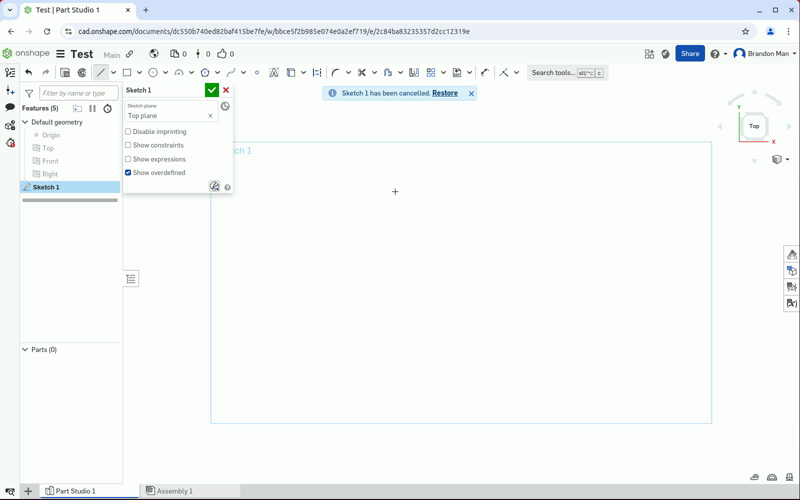
key_up(shift)
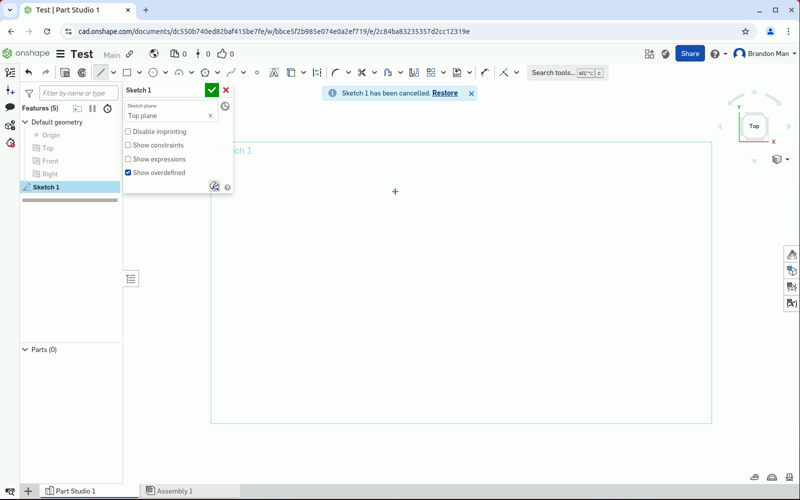
key_down(shift)
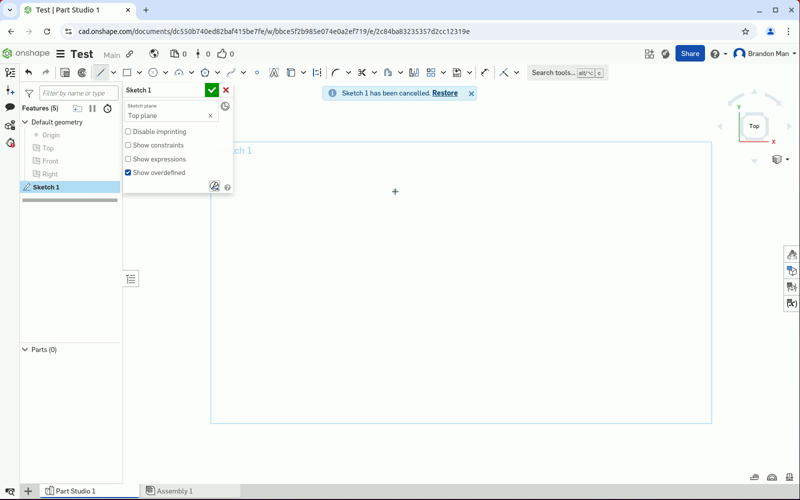
mouse_move(461, 282)
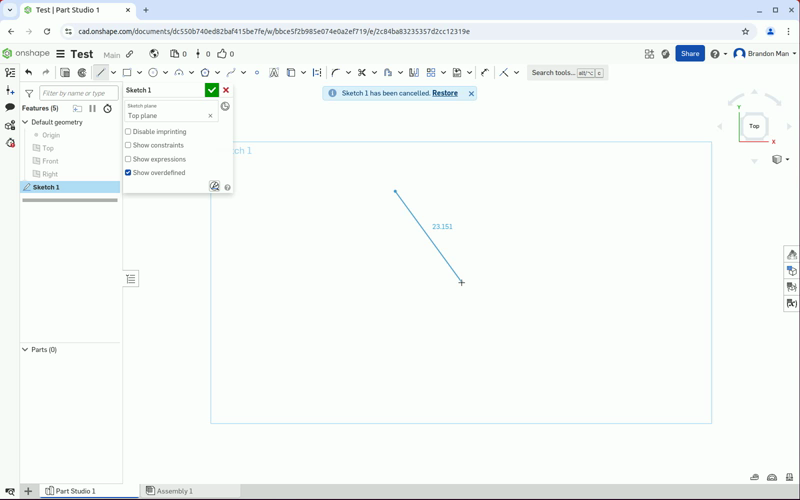
click(461, 282)
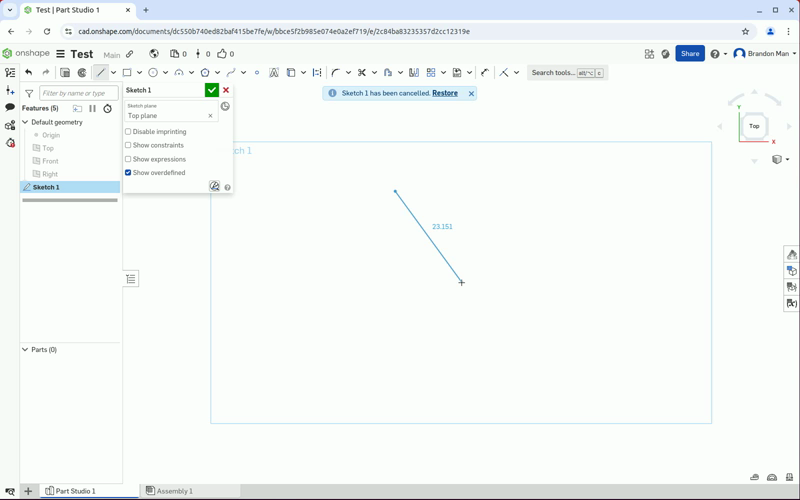
key_up(shift)
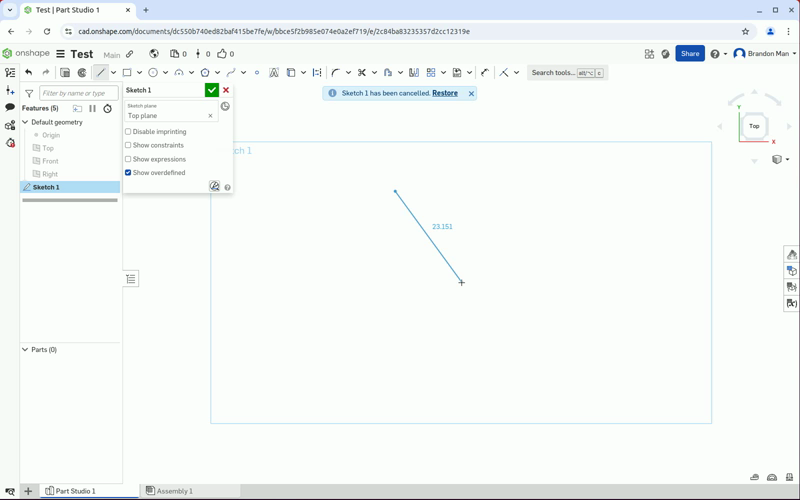
key_down(shift)
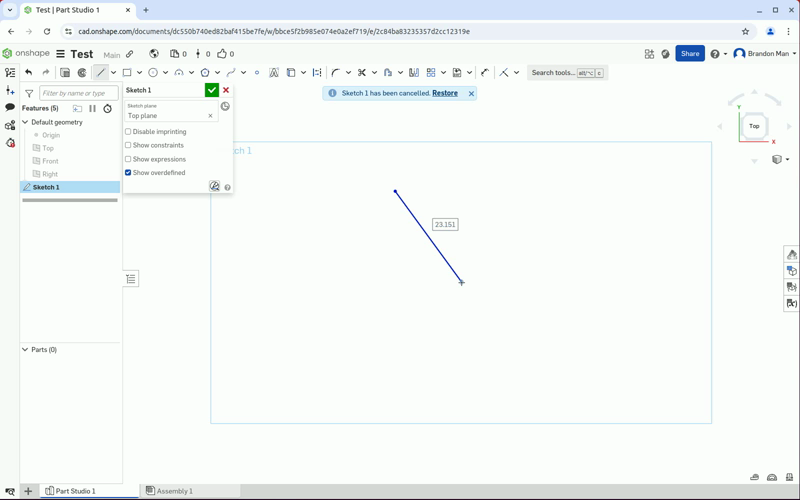
mouse_move(527, 191)
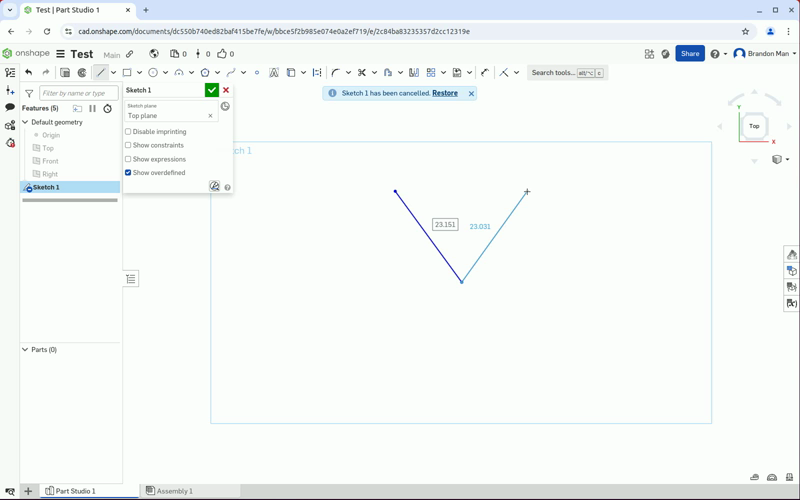
click(527, 191)
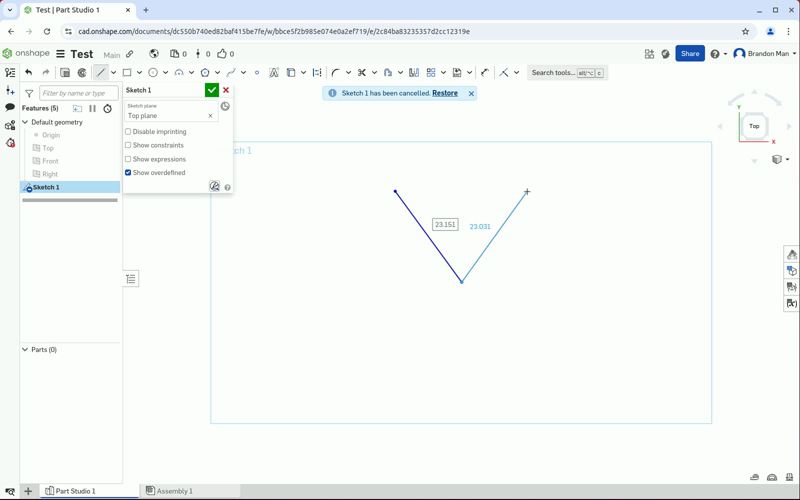
key_up(shift)
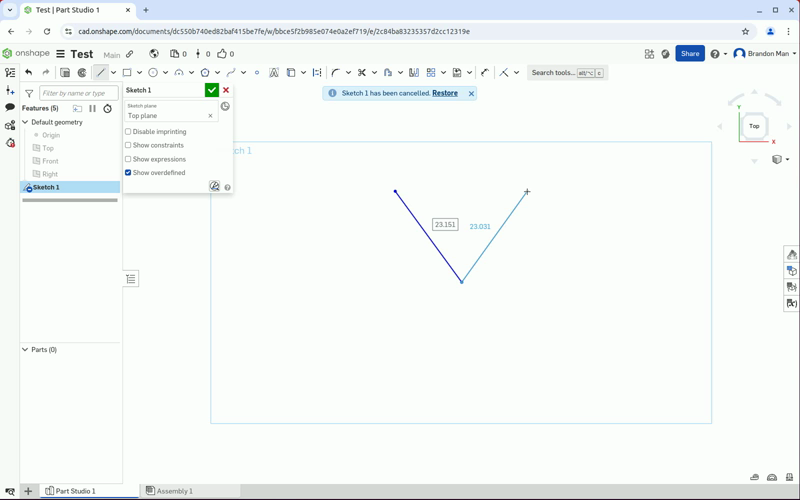
key(esc)
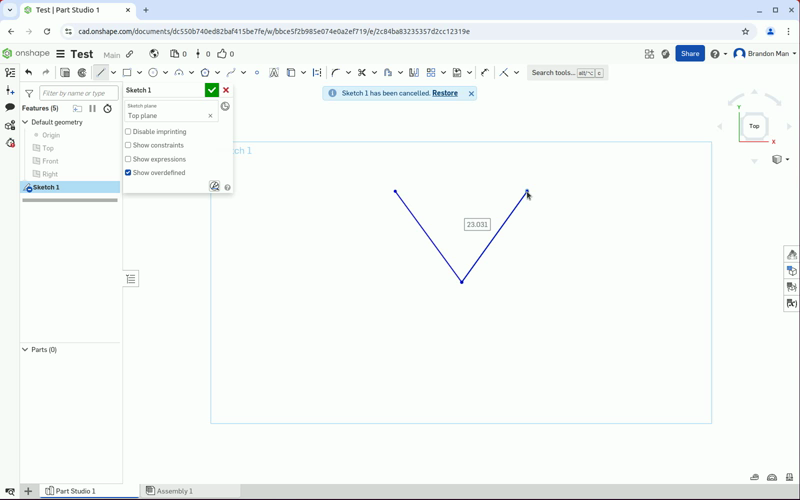
key(a)
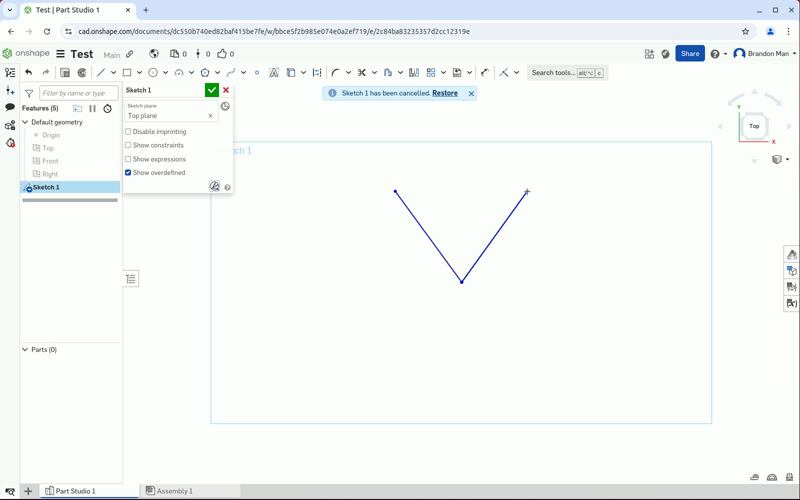
mouse_move(527, 191)
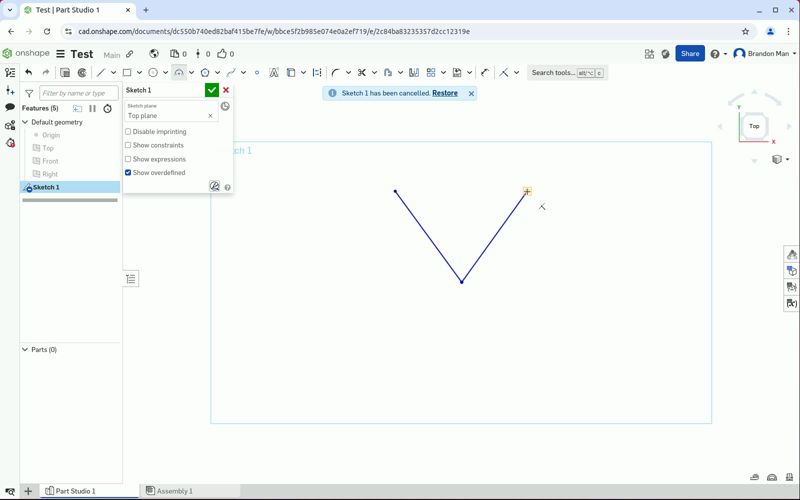
click(527, 191)
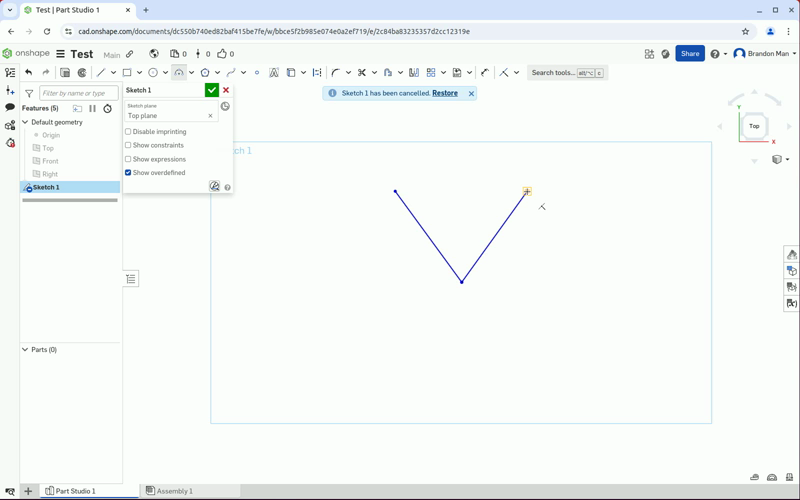
mouse_move(395, 191)
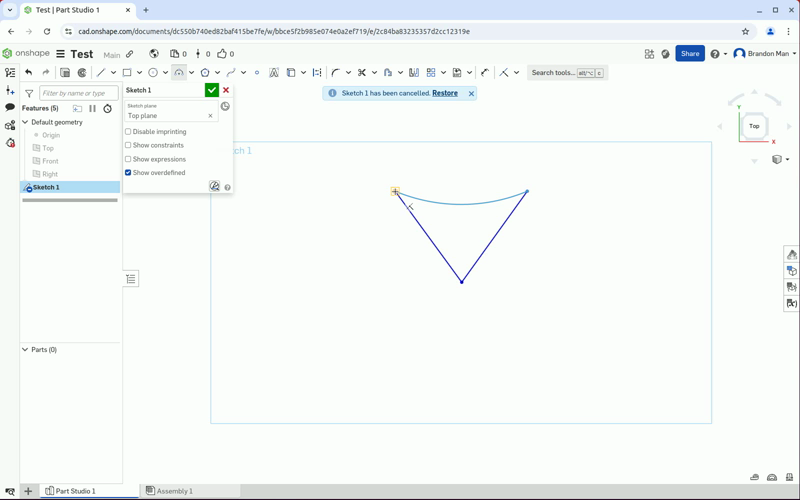
click(395, 191)
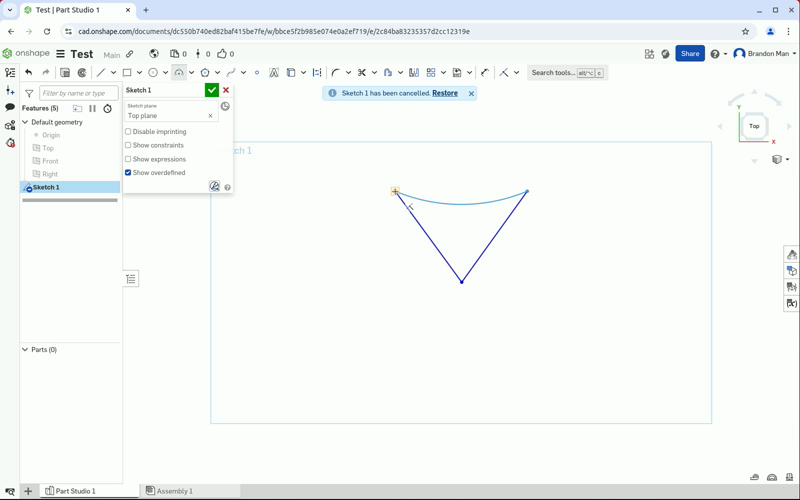
key_down(shift)
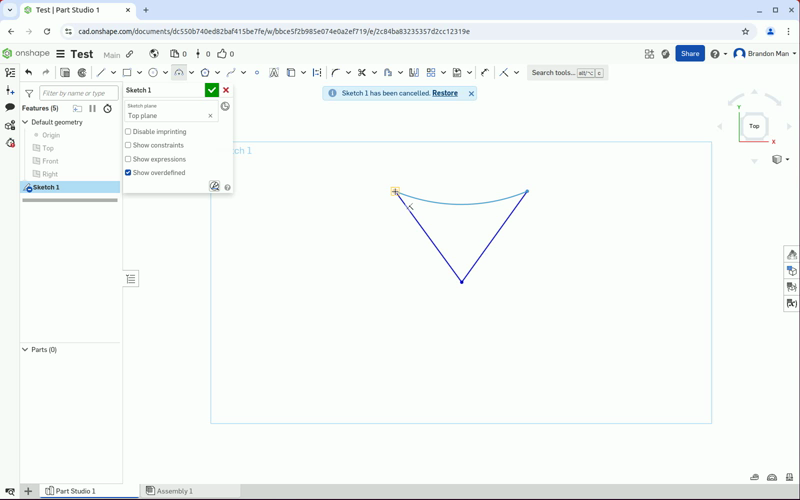
mouse_move(461, 170)
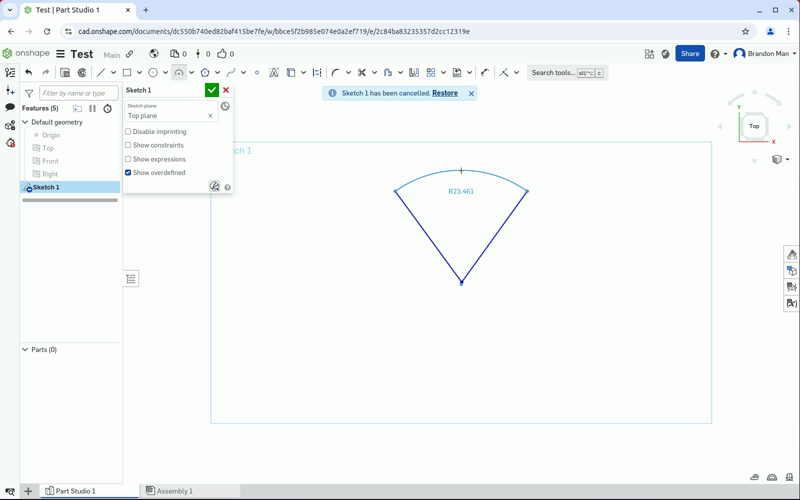
click(461, 170)
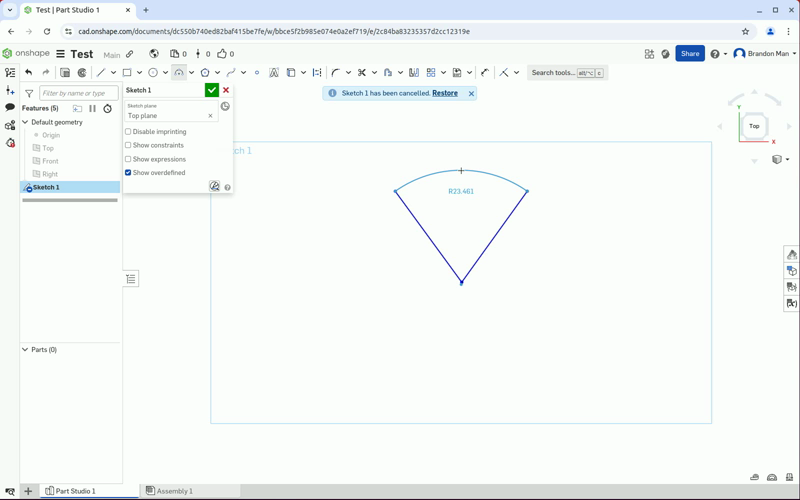
key_up(shift)
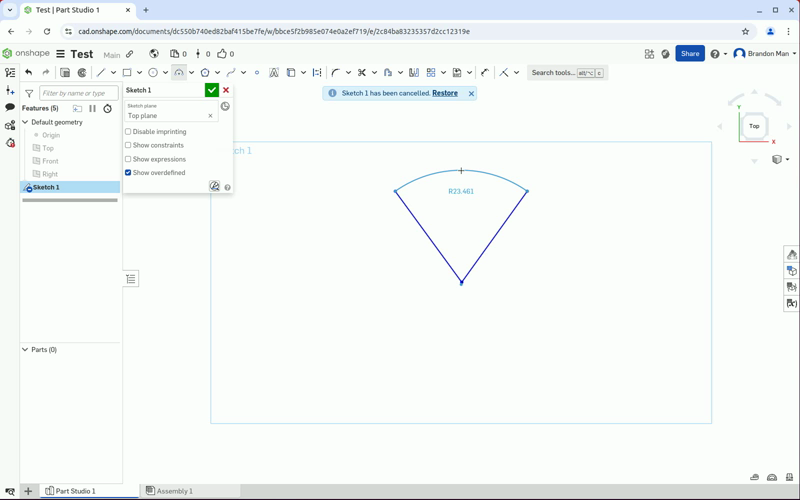
key(esc)
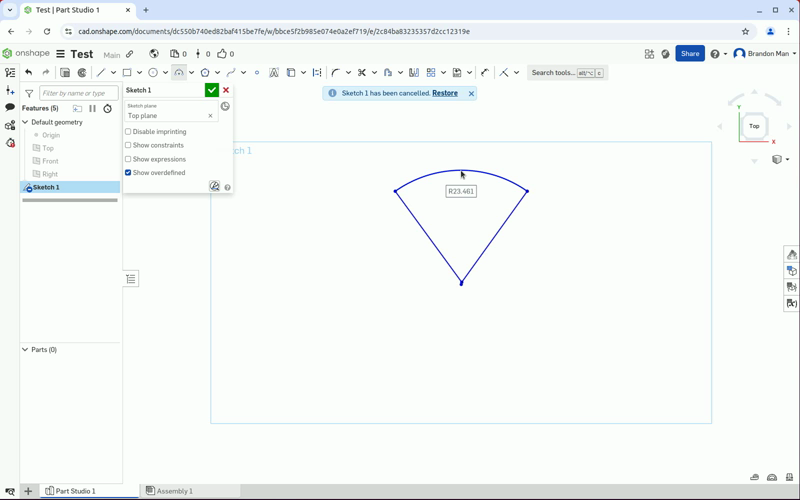
mouse_move(453, 196)
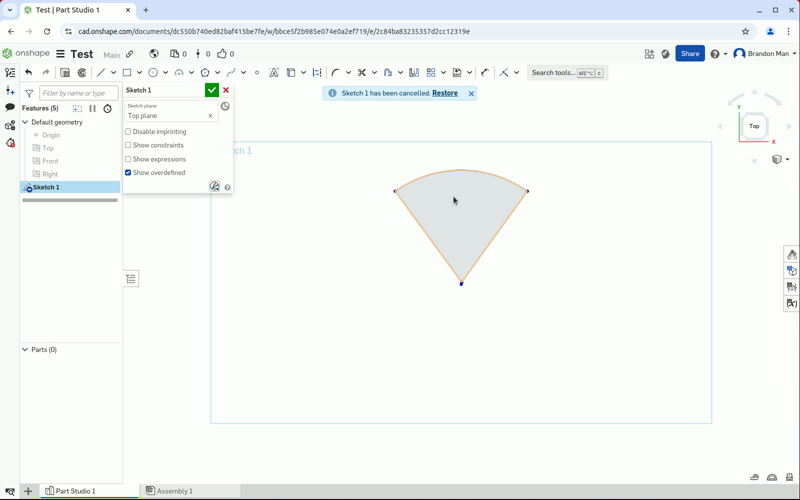
click(453, 196)
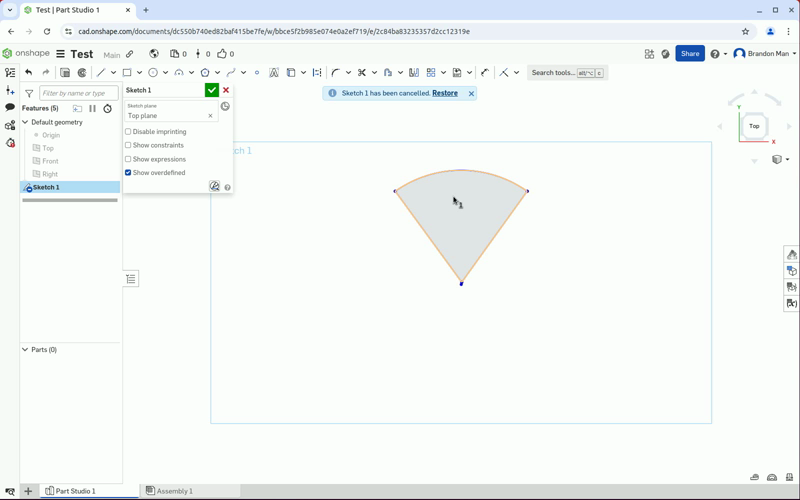
mouse_move(73, 352)
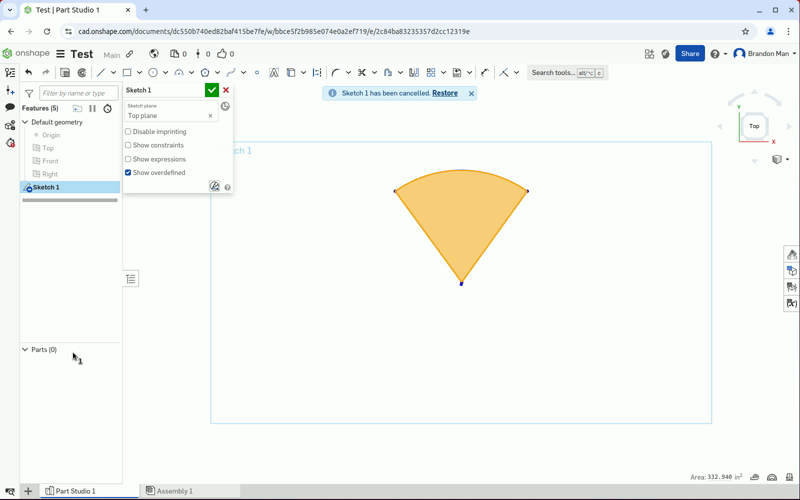
key(shift+y)
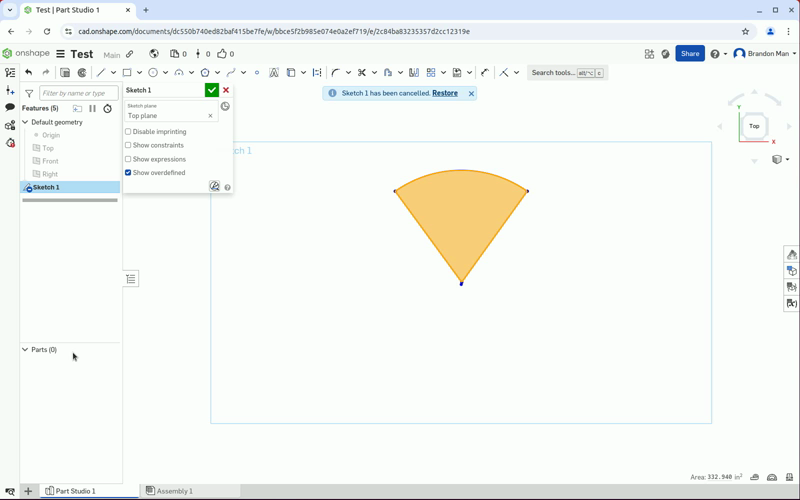
key(shift+e)
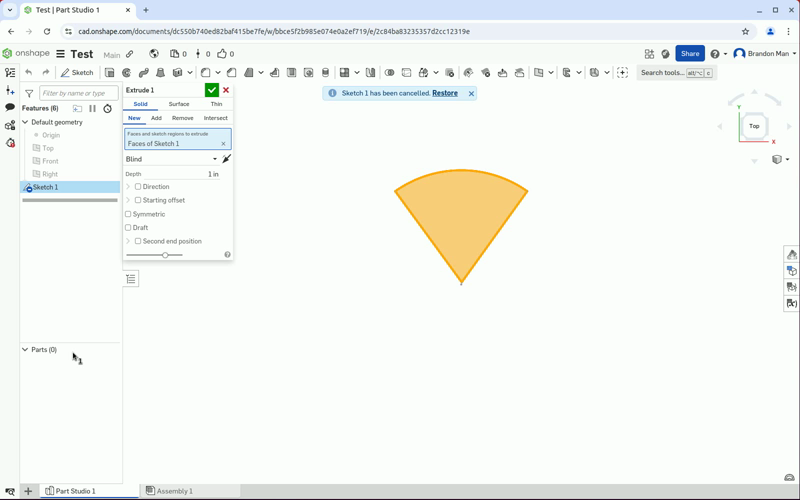
mouse_move(143, 106)
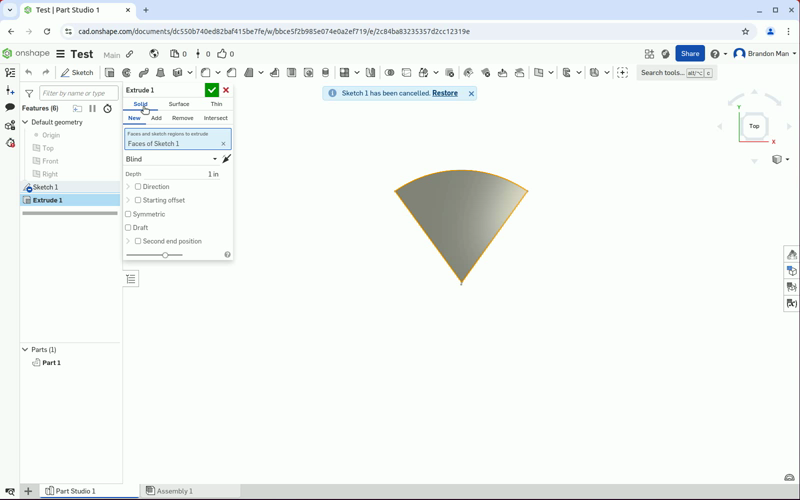
click(143, 106)
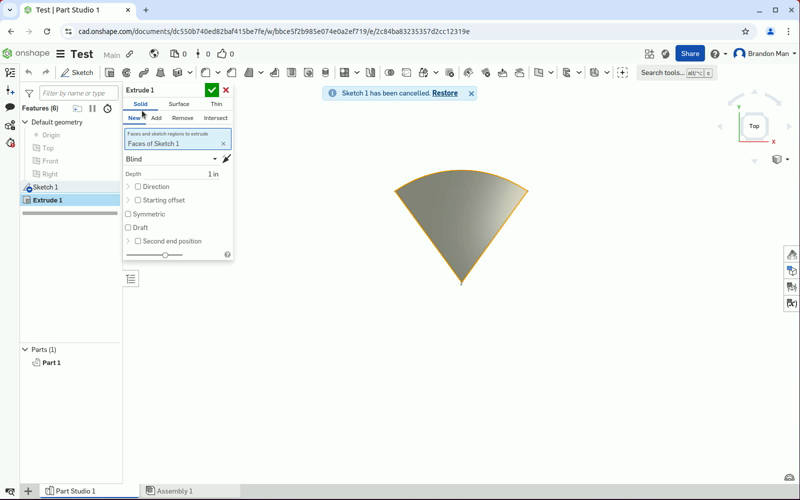
mouse_move(137, 120)
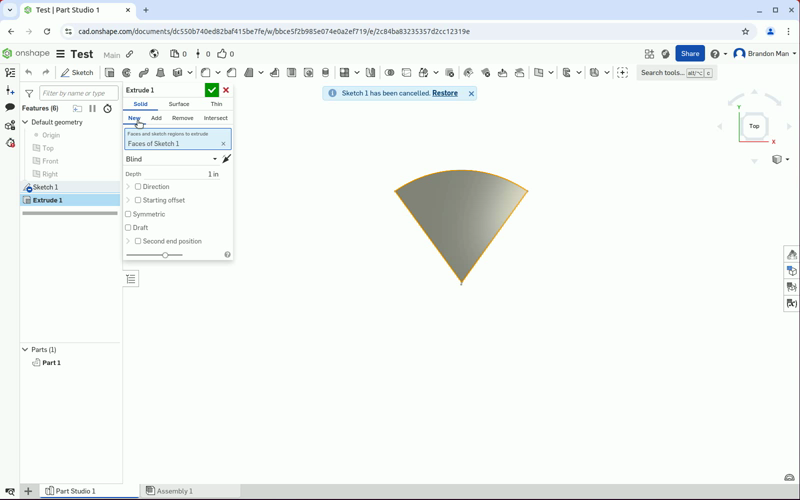
click(137, 120)
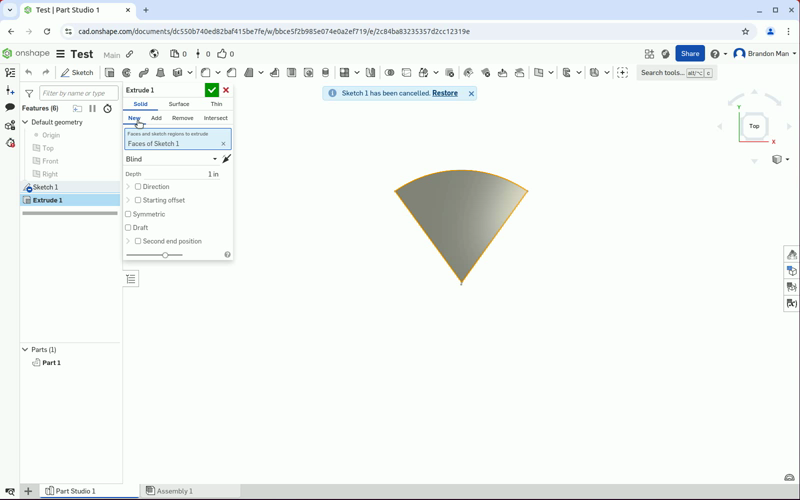
key(tab, 4)
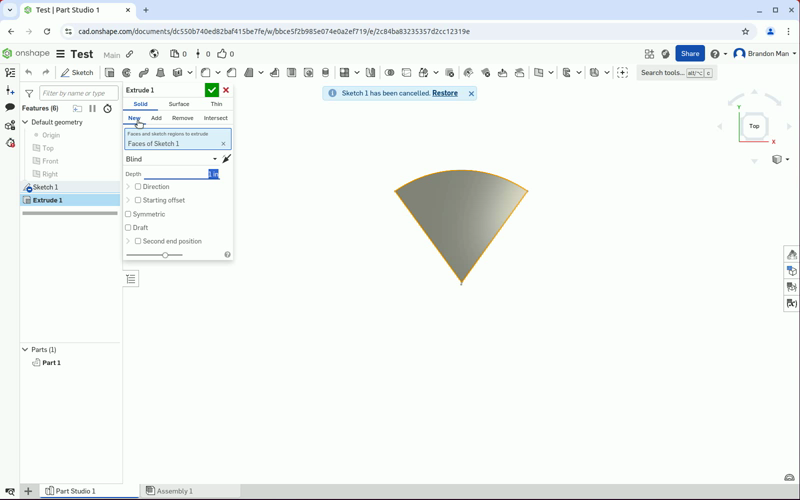
text(0.722)
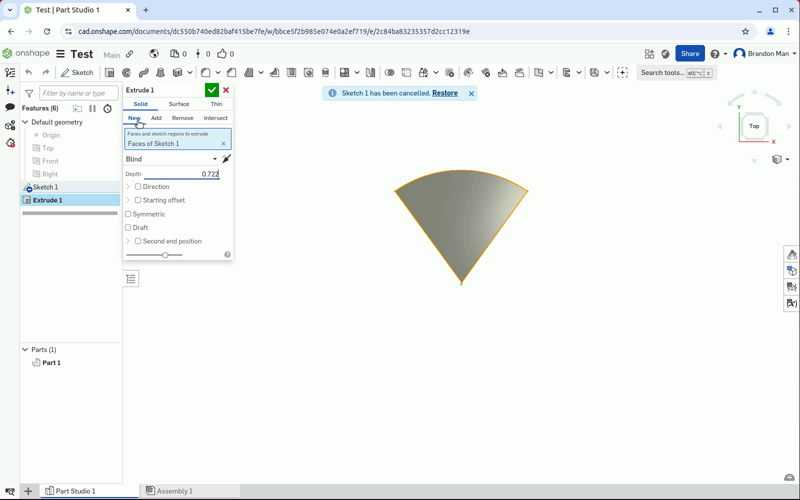
key(enter)
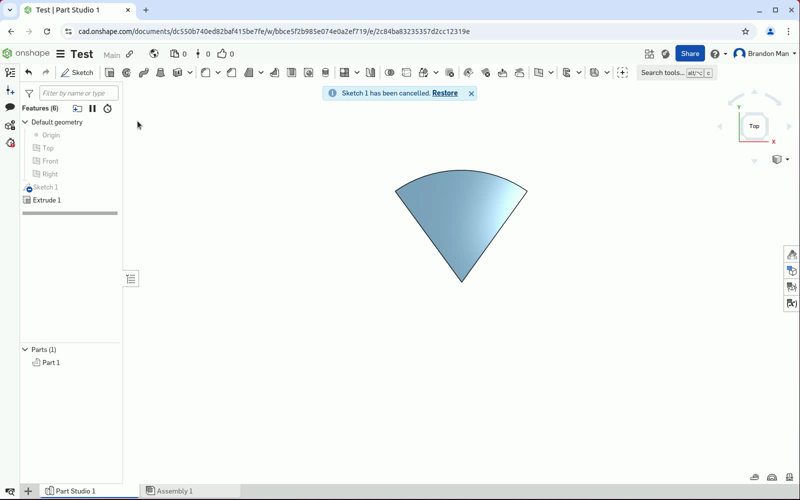
key(shift+h)
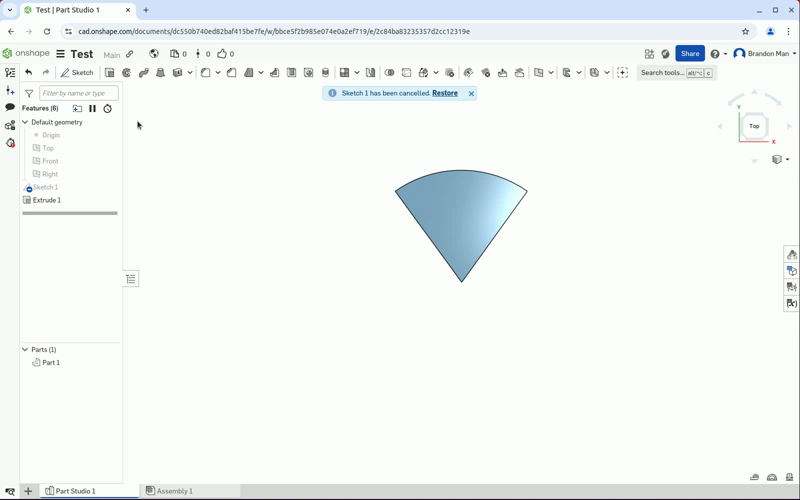
key(shift+h)
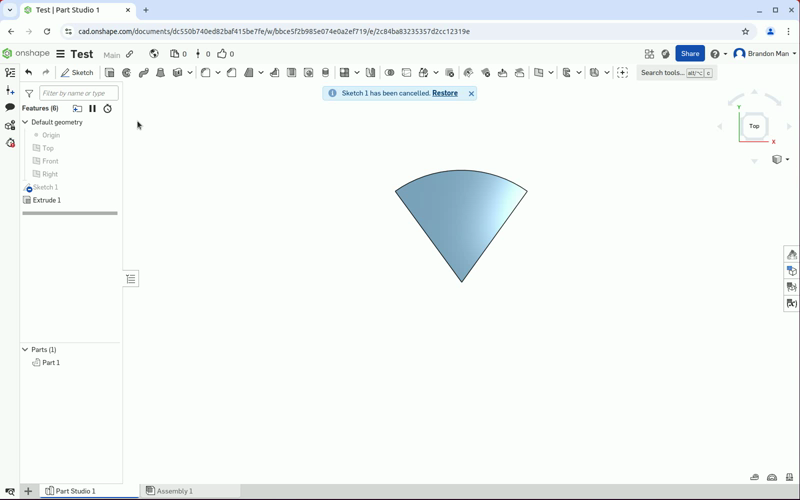
mouse_move(73, 189)
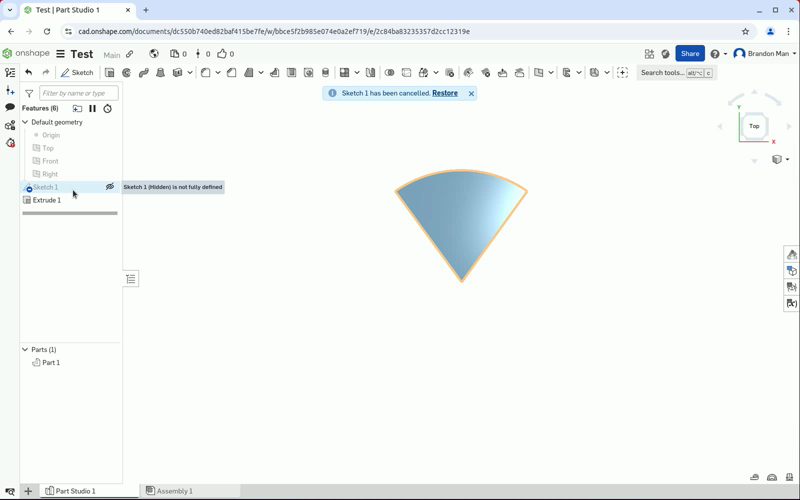
click(73, 189)
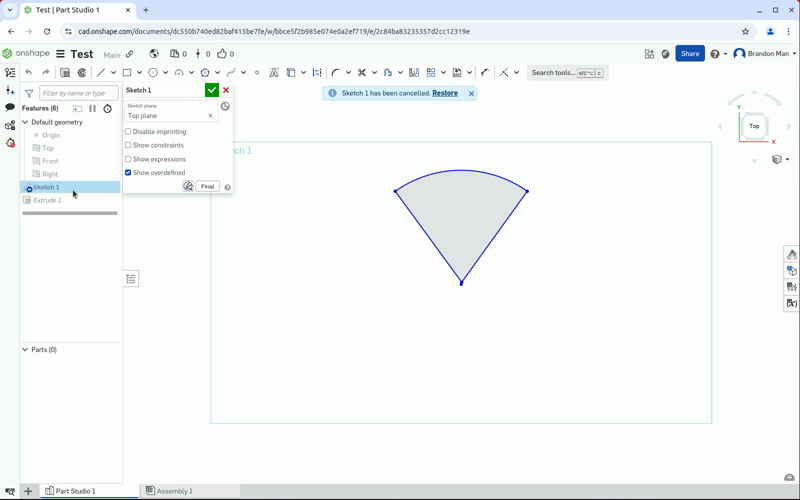
mouse_move(229, 92)
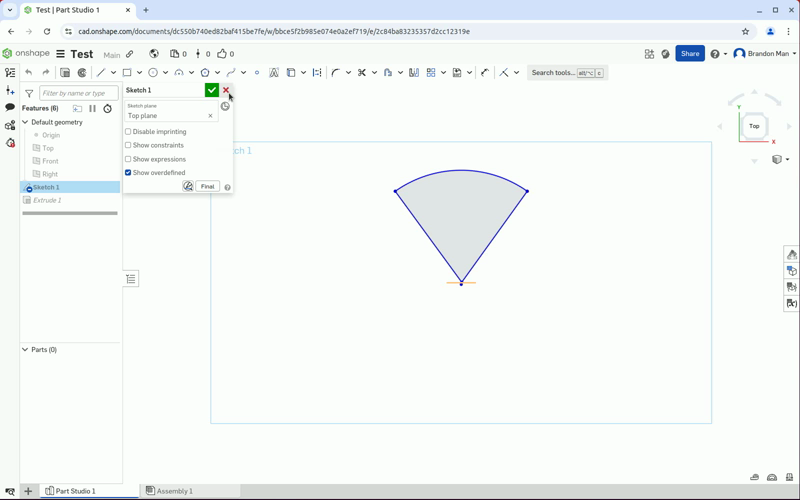
click(229, 92)
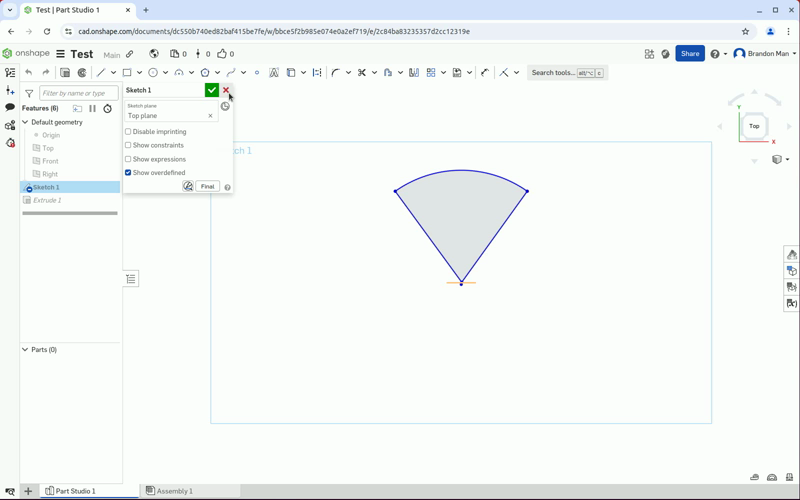
key(shift+s)
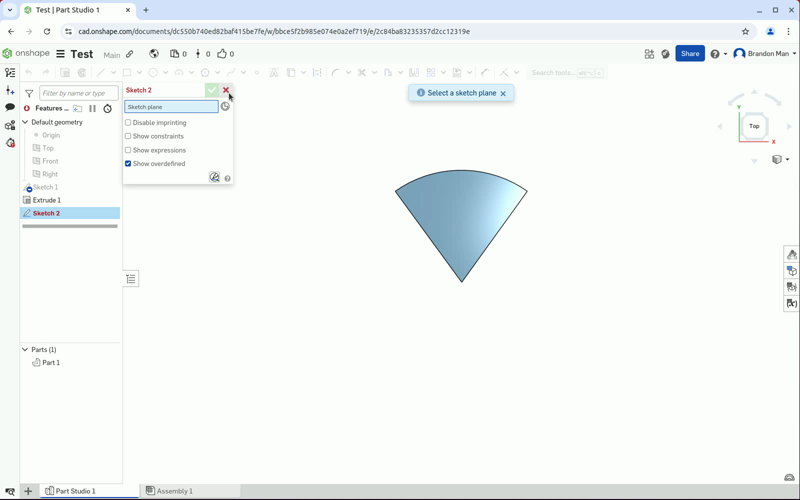
mouse_move(73, 150)
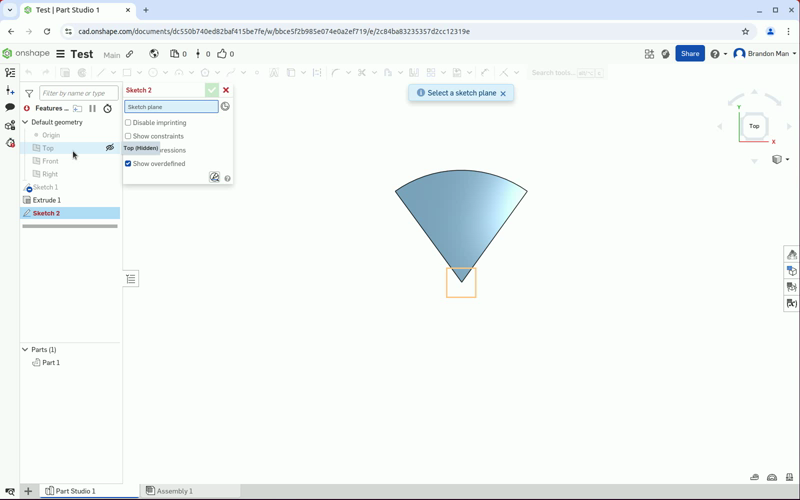
click(73, 150)
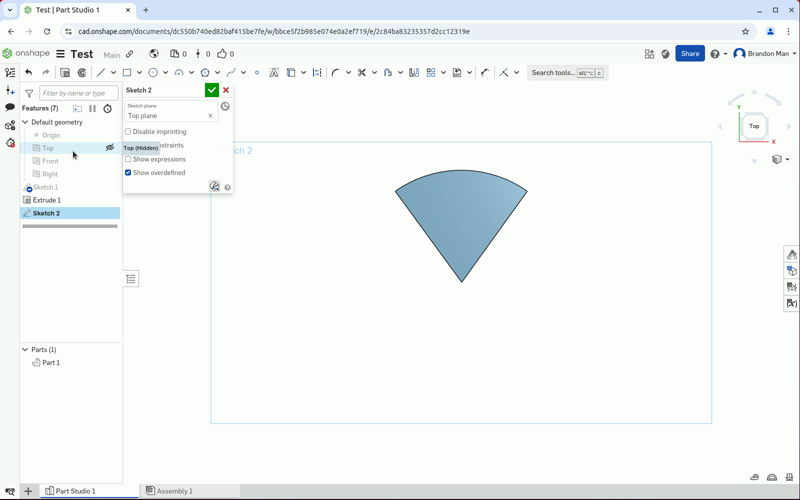
mouse_move(73, 352)
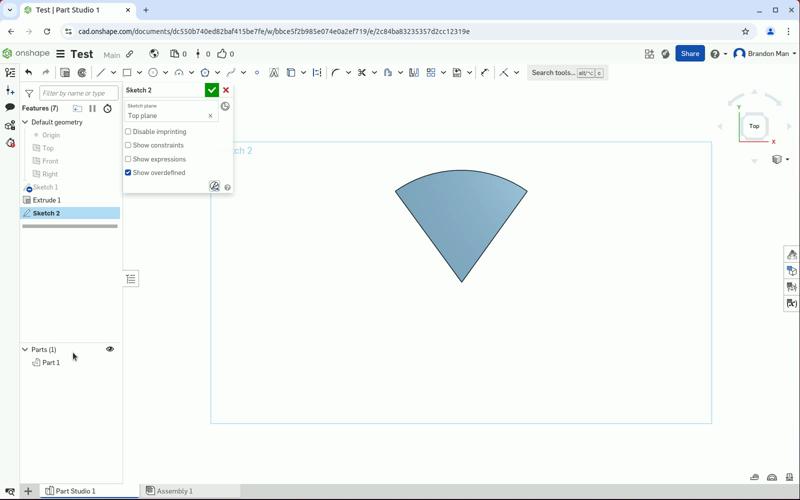
key(y)
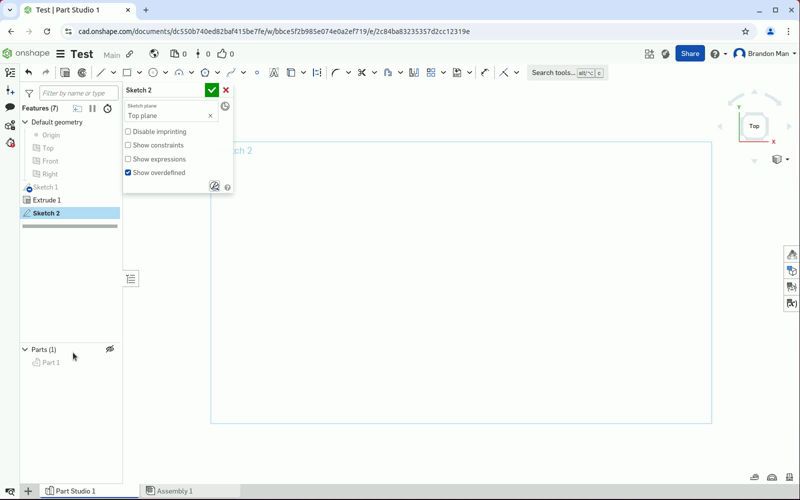
key(c)
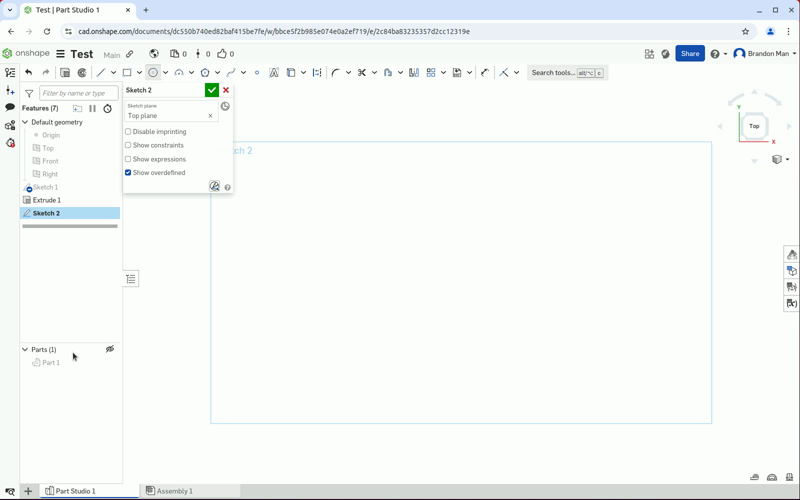
key_down(shift)
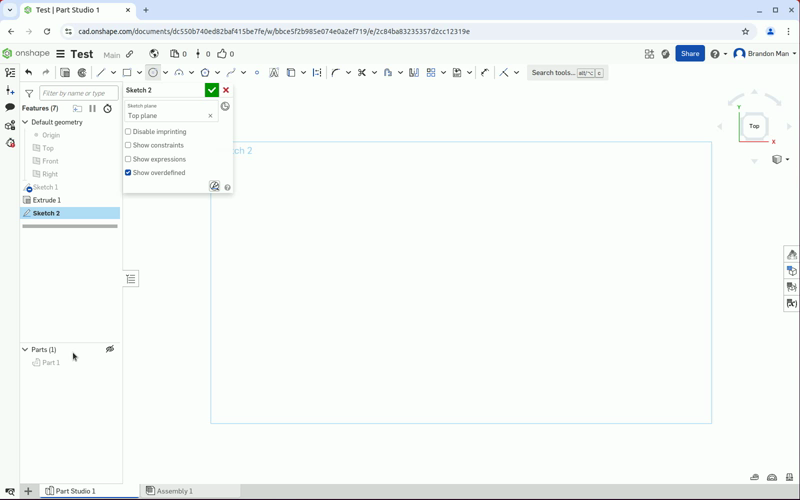
mouse_move(412, 215)
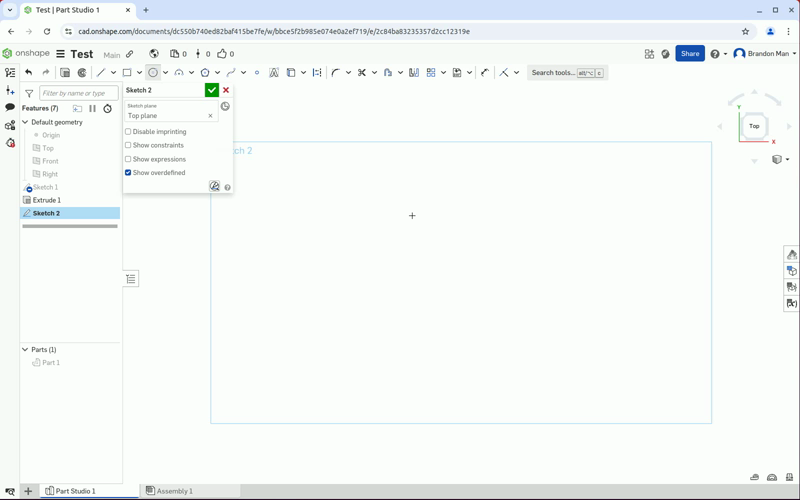
click(412, 215)
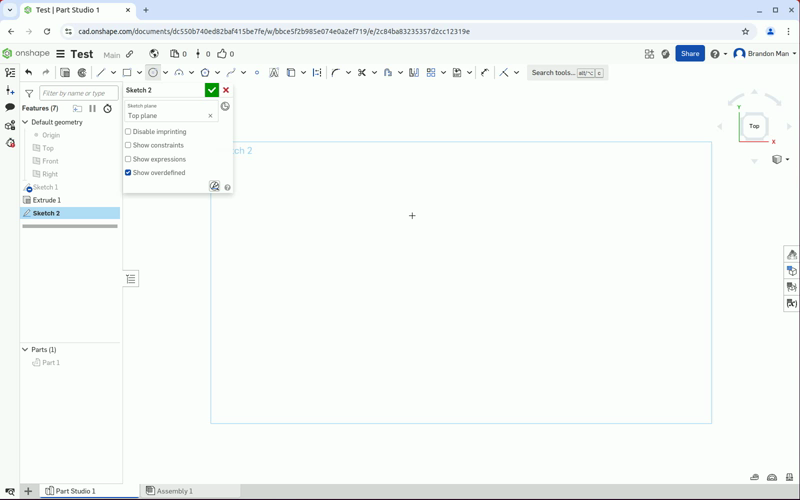
key_up(shift)
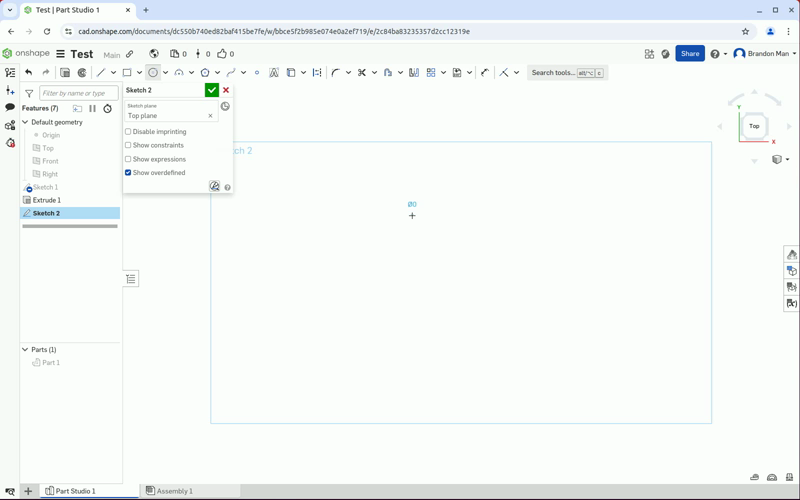
mouse_move(415, 215)
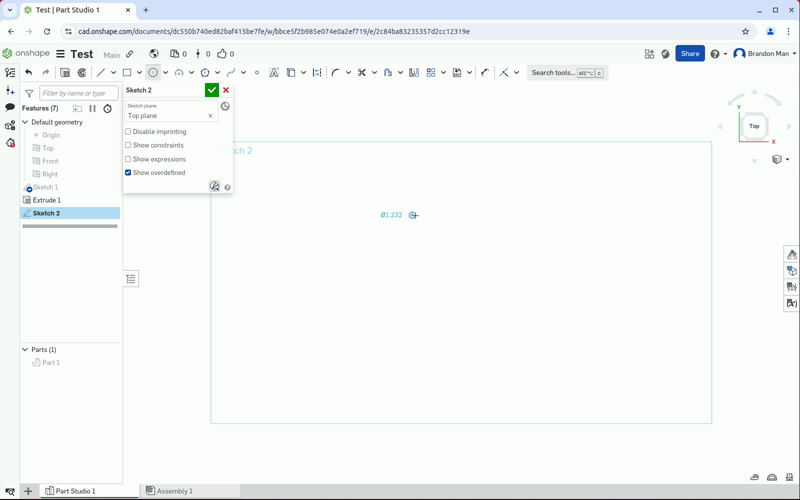
click(415, 215)
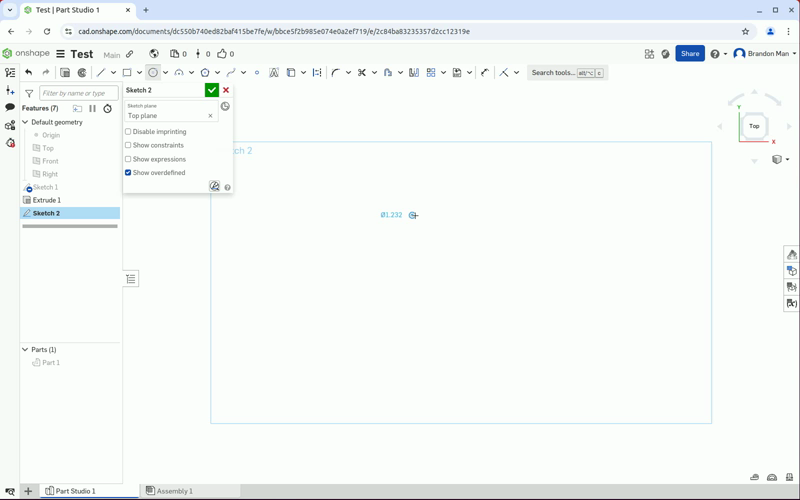
key(esc)
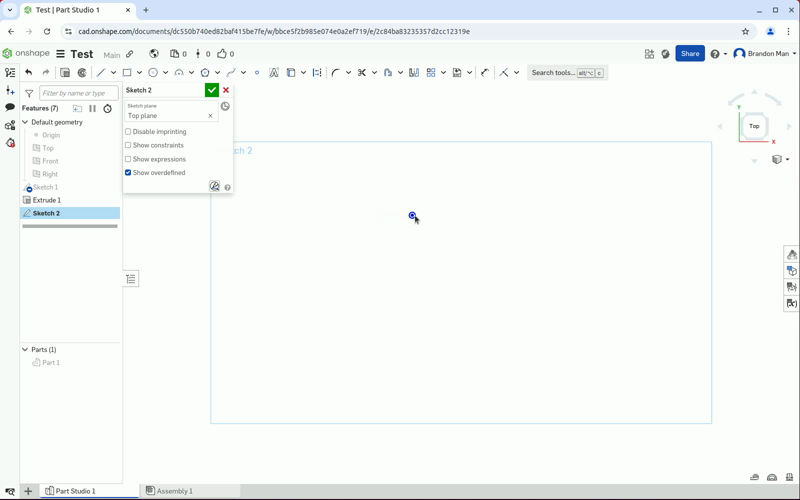
mouse_move(411, 216)
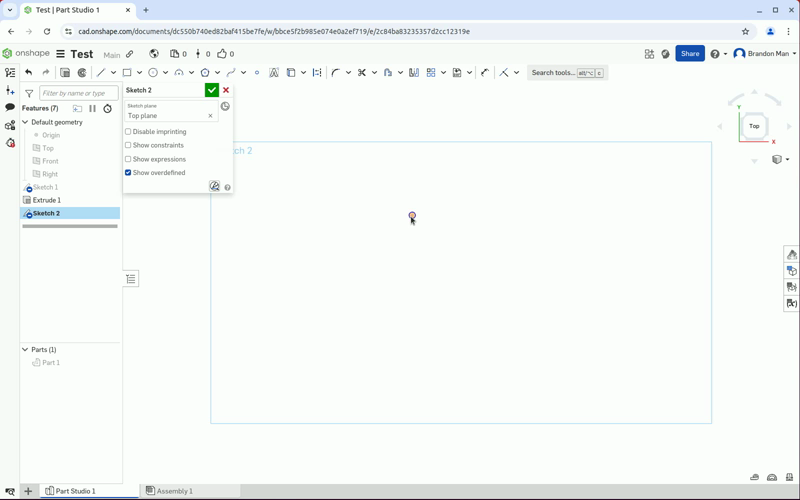
scroll(6)
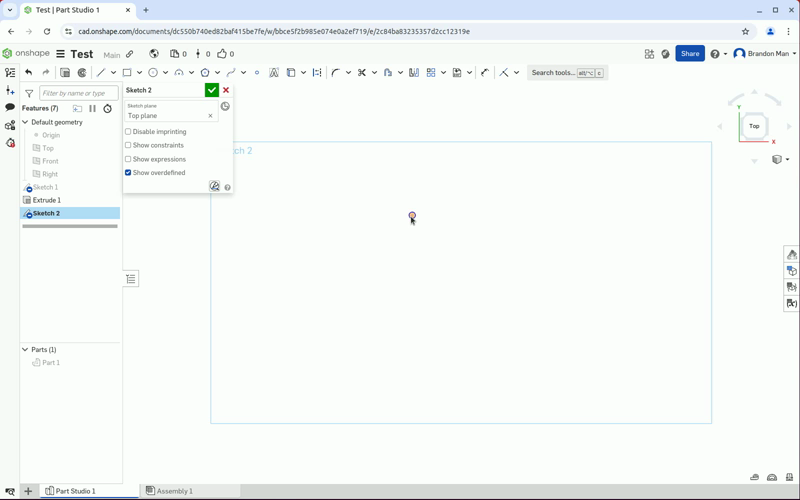
scroll(6)
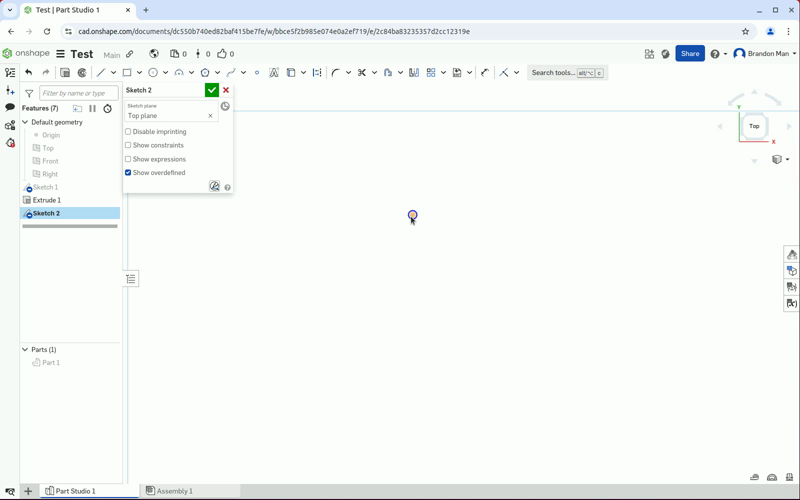
scroll(6)
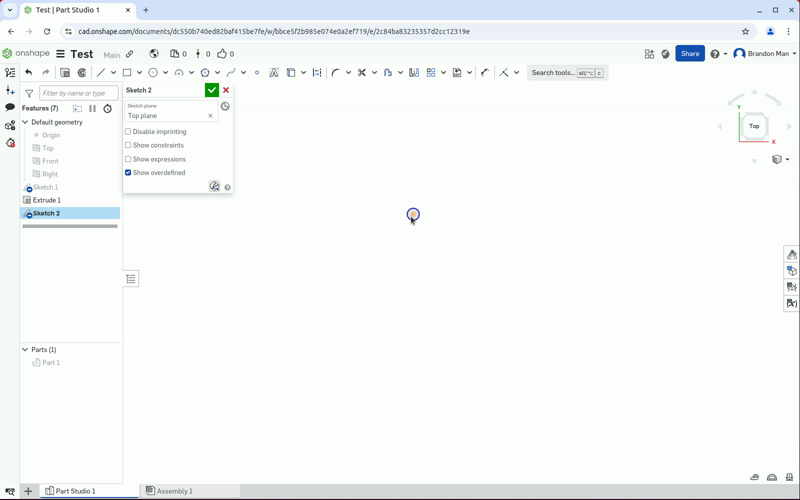
scroll(6)
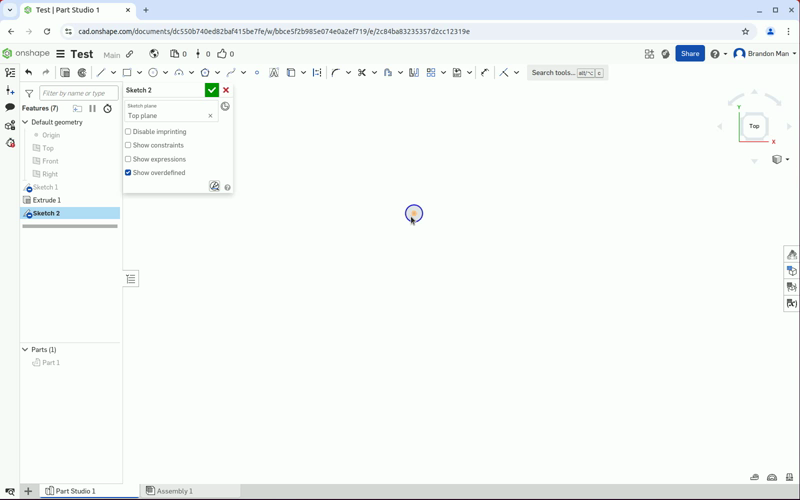
scroll(6)
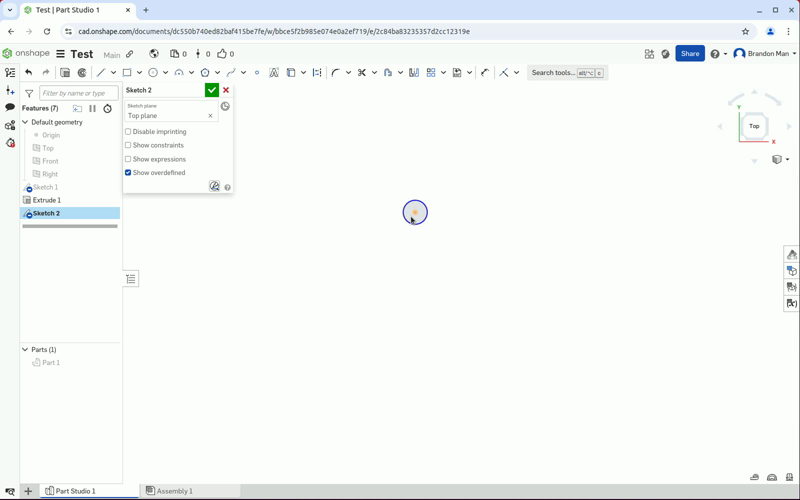
scroll(6)
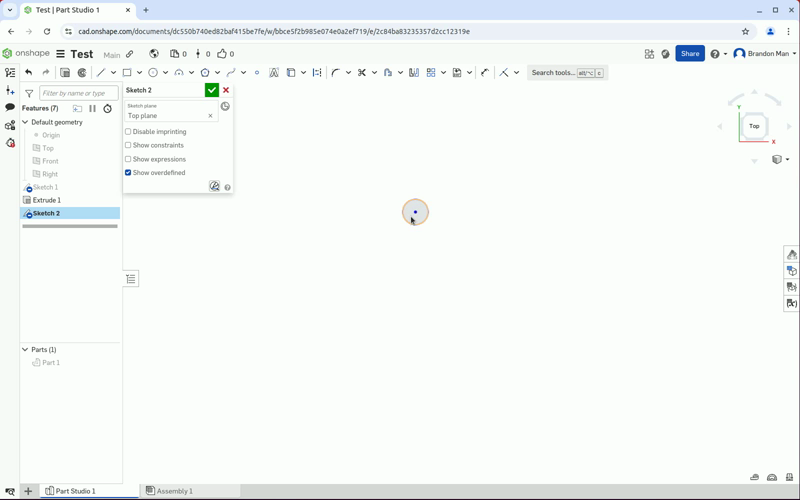
scroll(6)
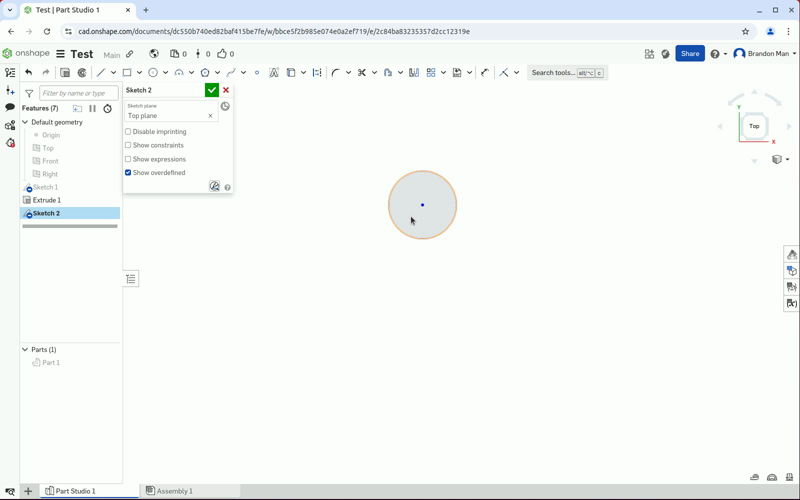
click(411, 216)
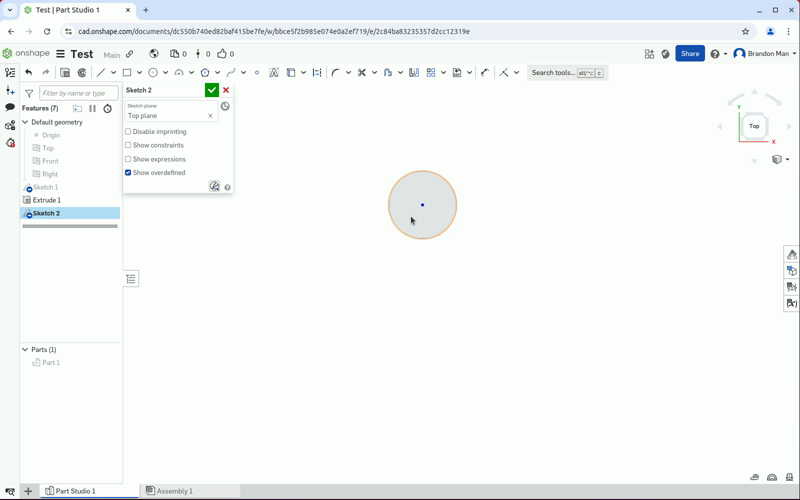
scroll(-6)
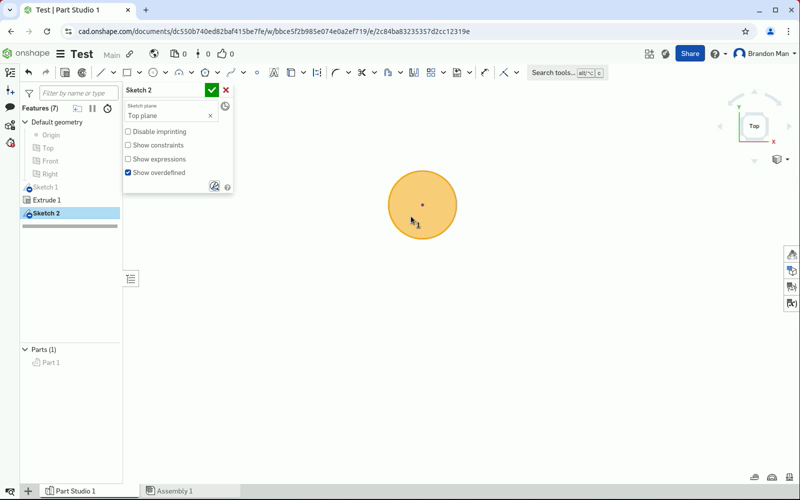
scroll(-6)
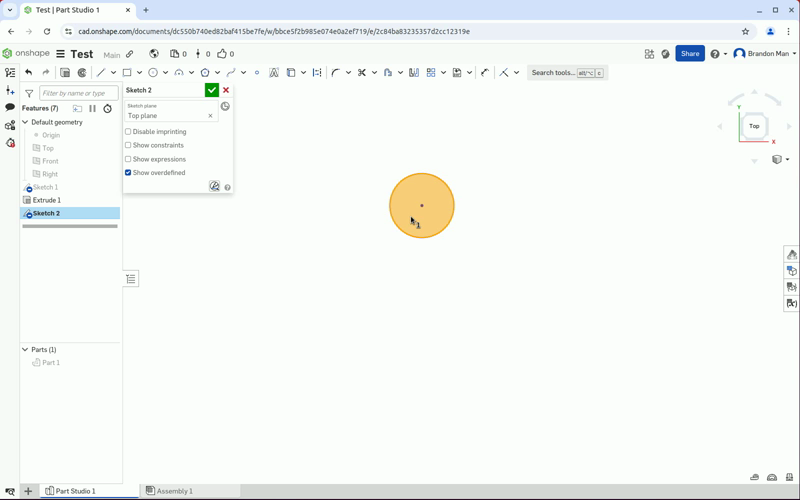
scroll(-6)
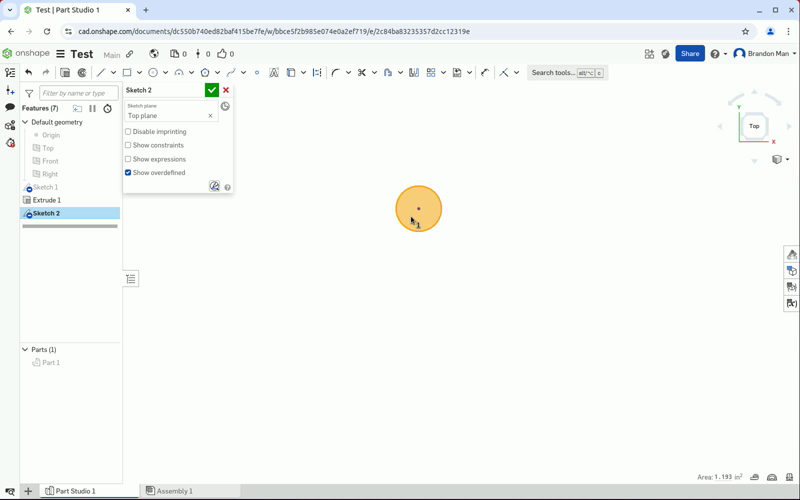
scroll(-6)
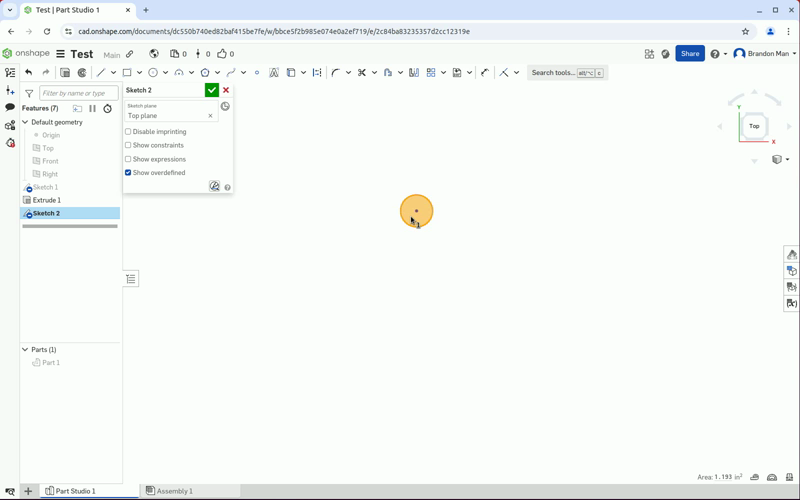
scroll(-6)
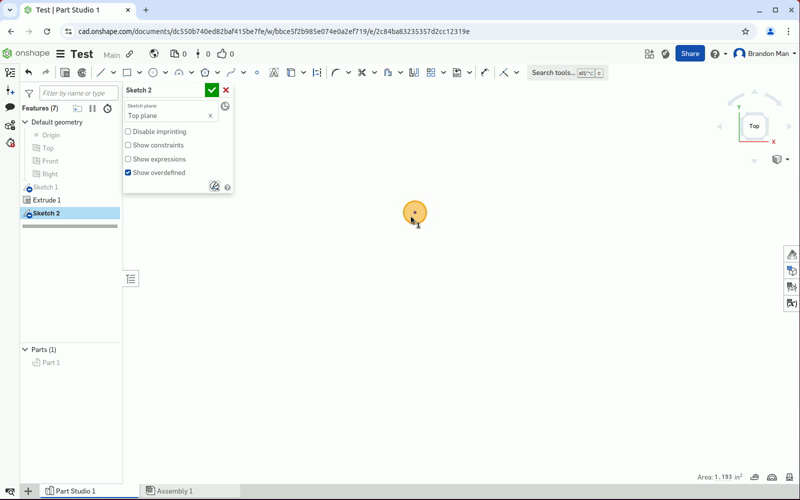
scroll(-6)
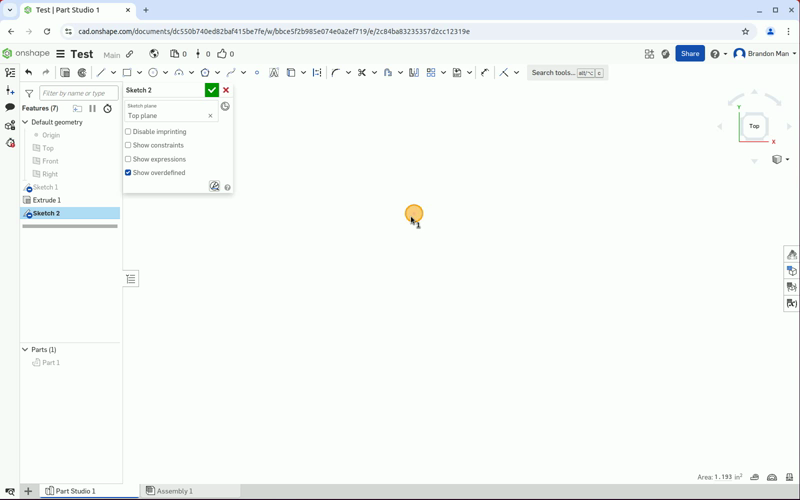
scroll(-6)
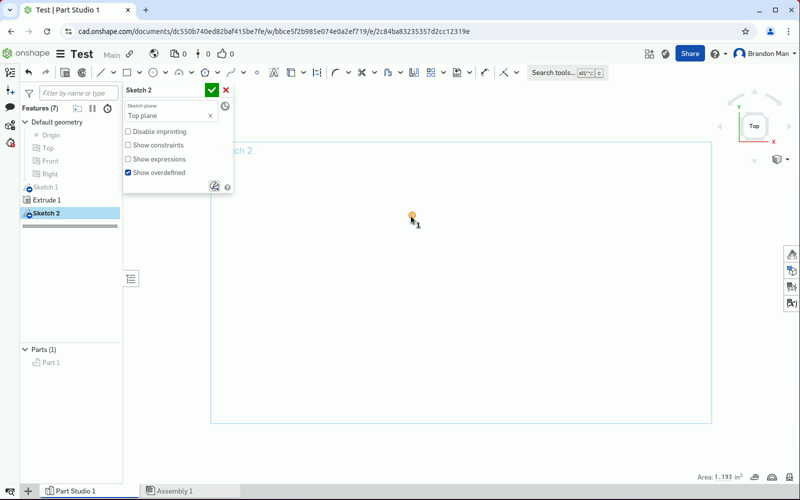
mouse_move(73, 352)
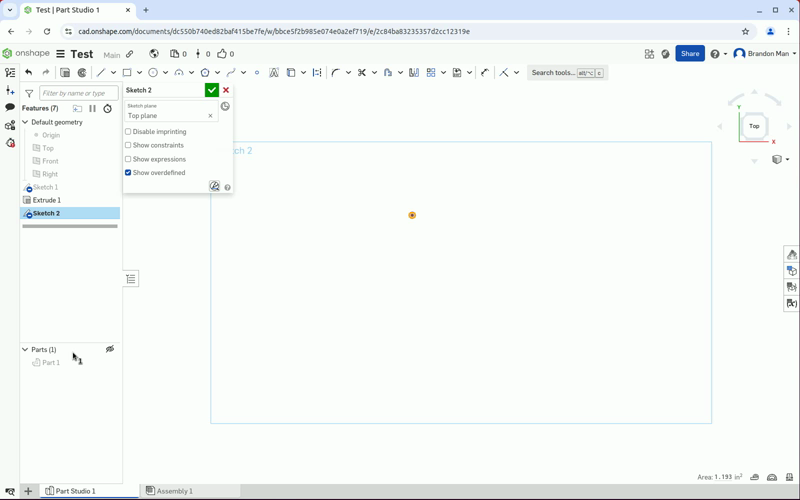
key(shift+y)
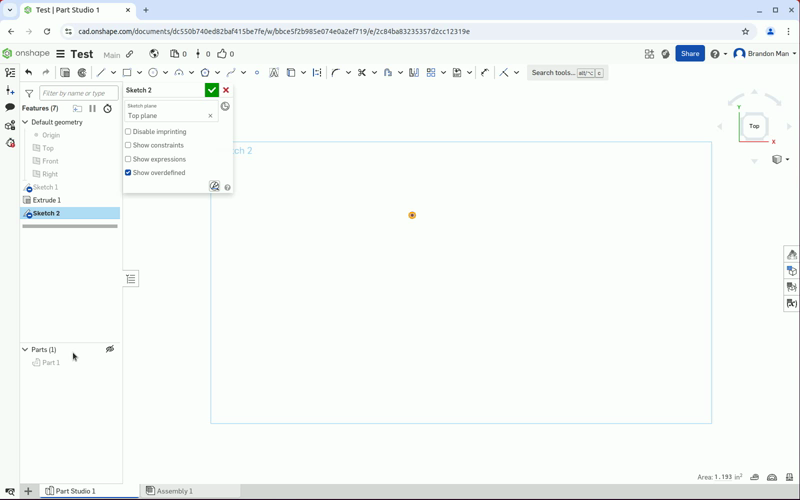
key(shift+e)
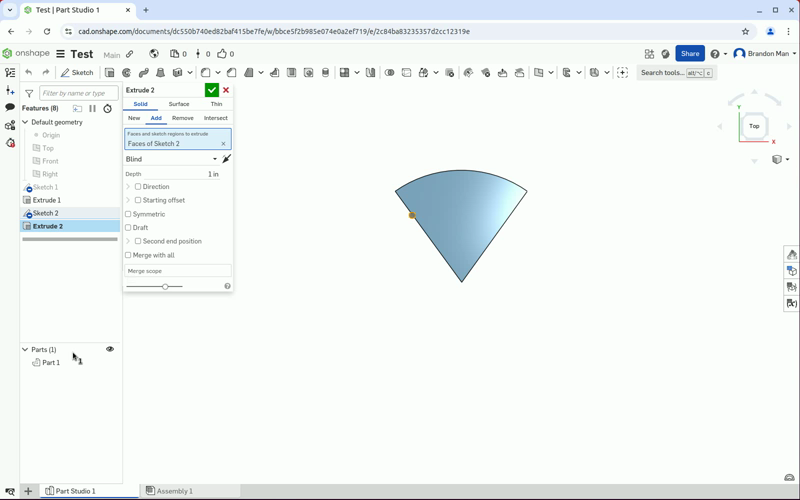
mouse_move(143, 106)
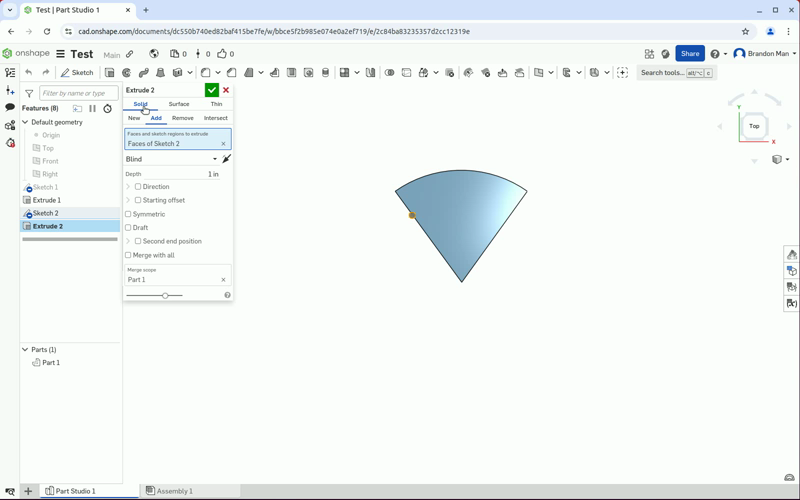
click(143, 106)
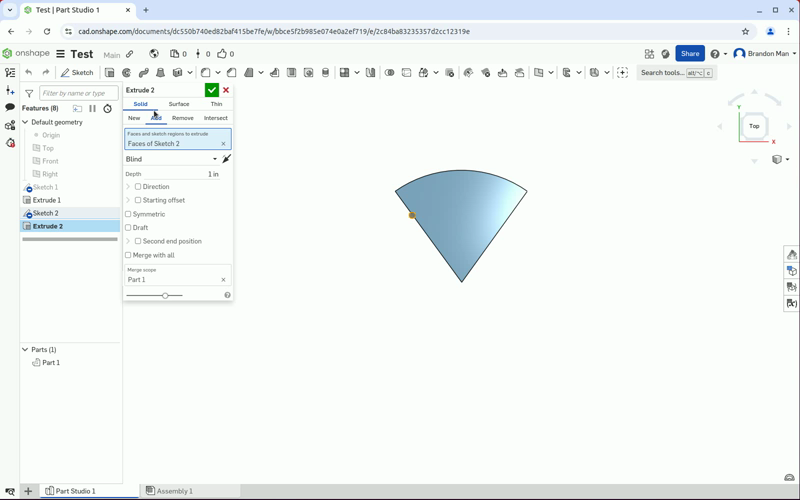
mouse_move(186, 120)
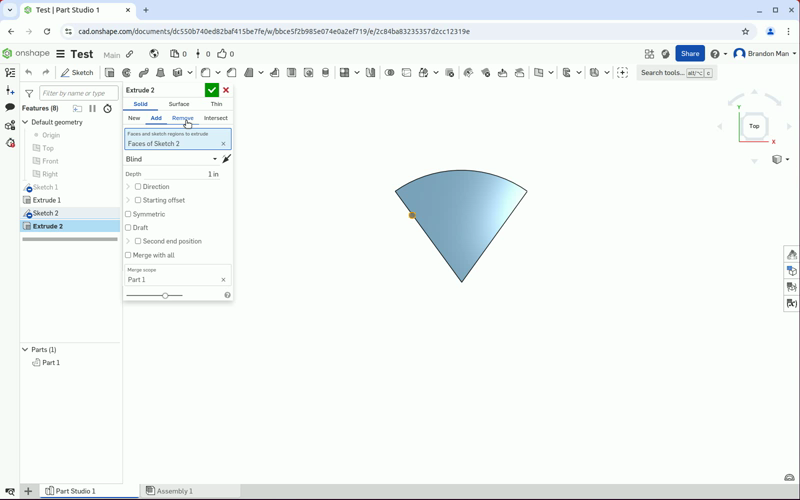
click(186, 120)
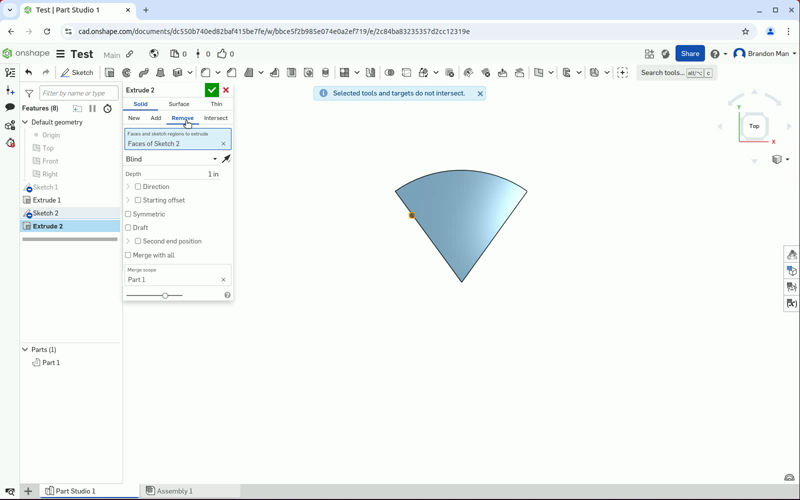
key(tab, 4)
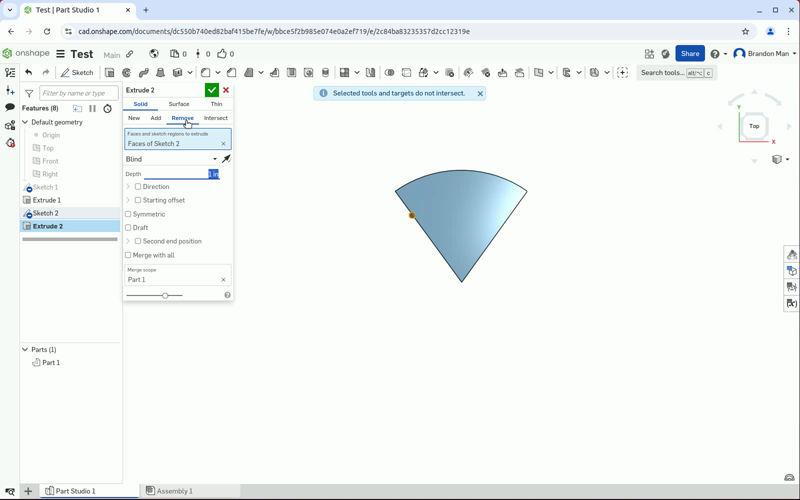
text(-3.611)
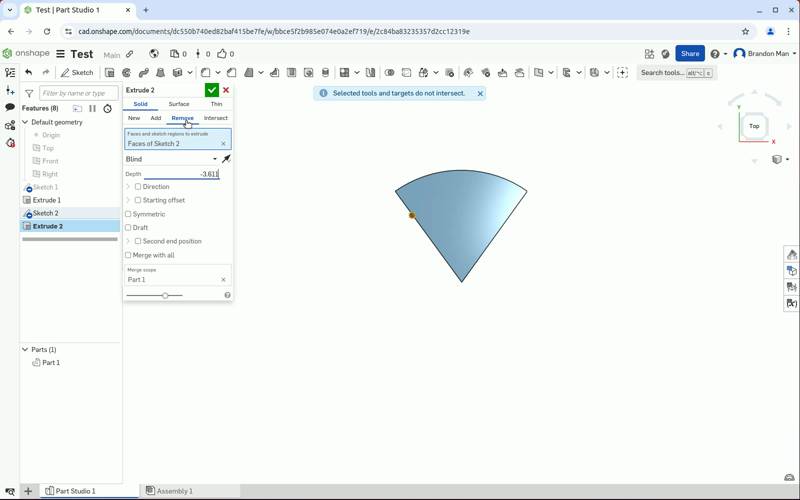
key(tab, 6)
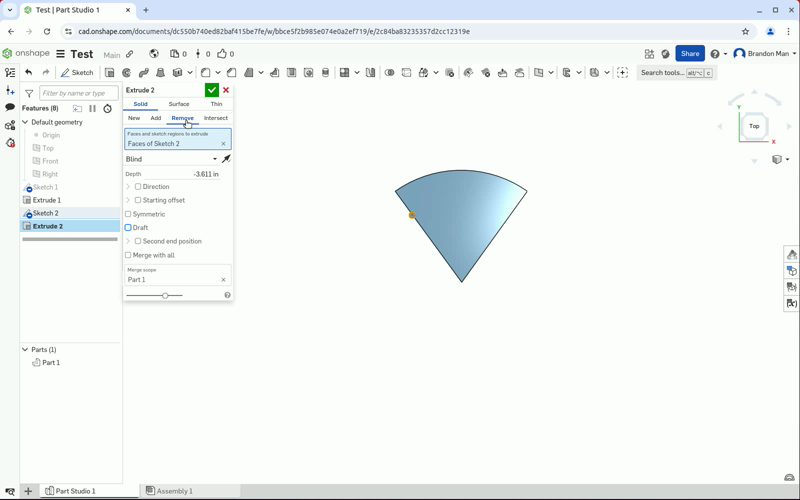
key(space)
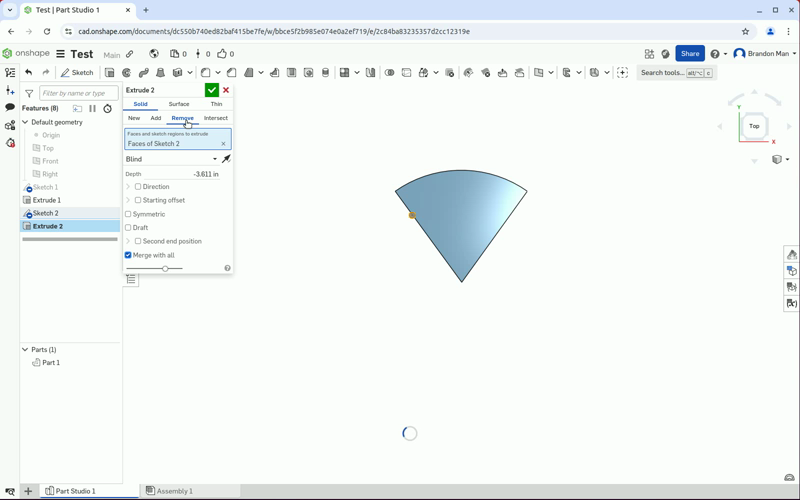
key(enter)
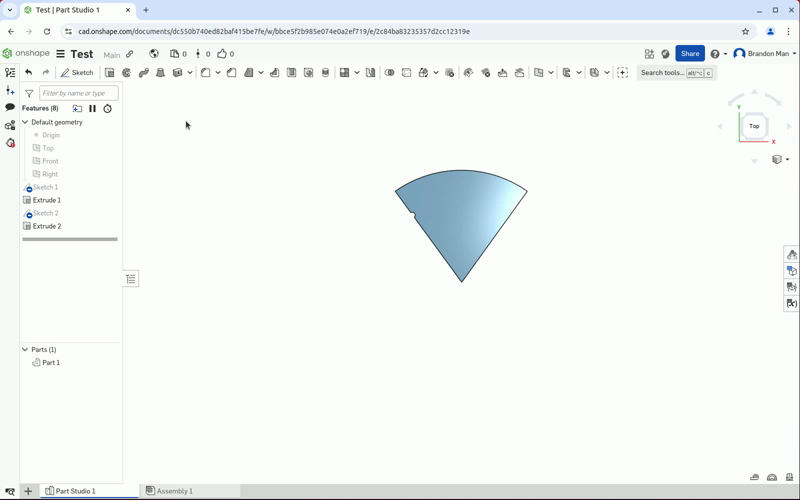
key(shift+h)
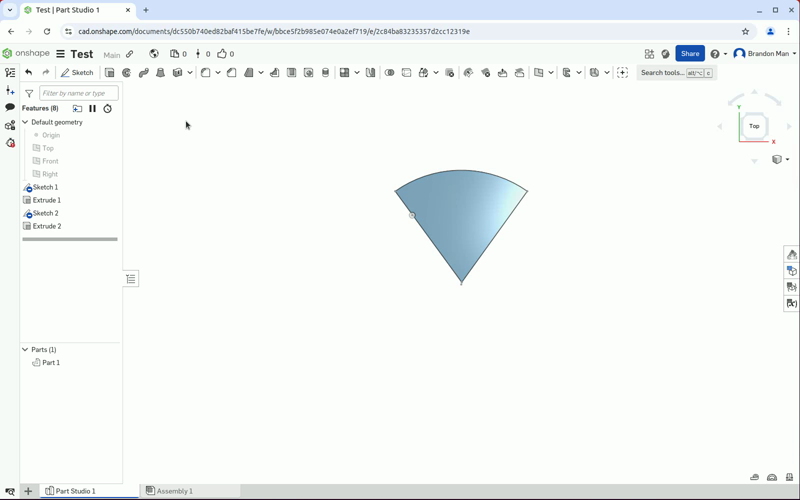
key(shift+h)
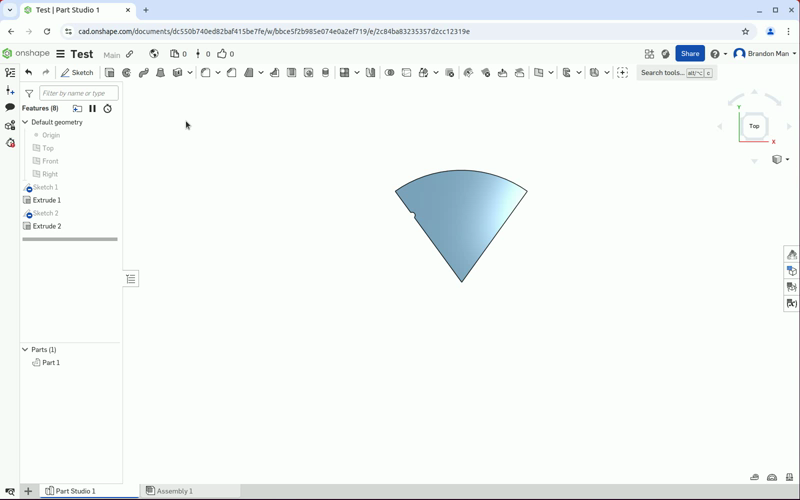
mouse_move(73, 189)
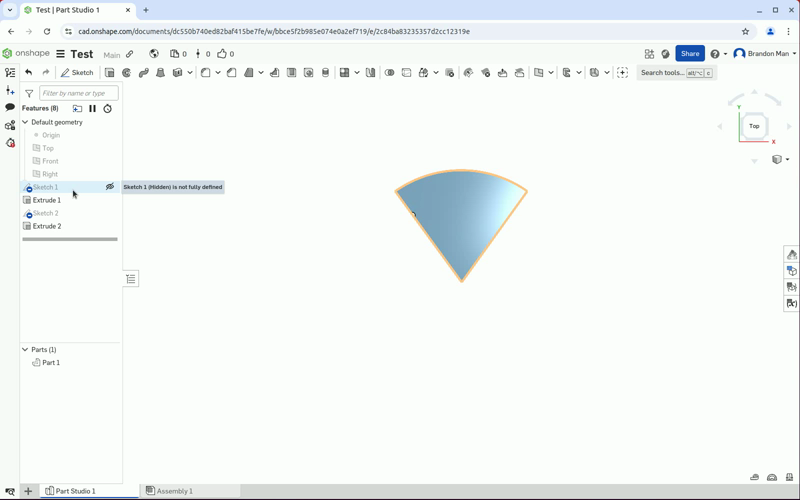
click(73, 189)
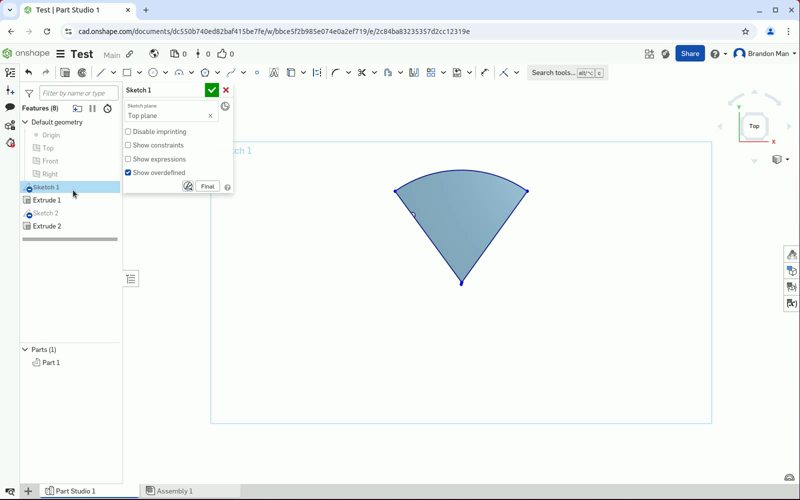
mouse_move(229, 92)
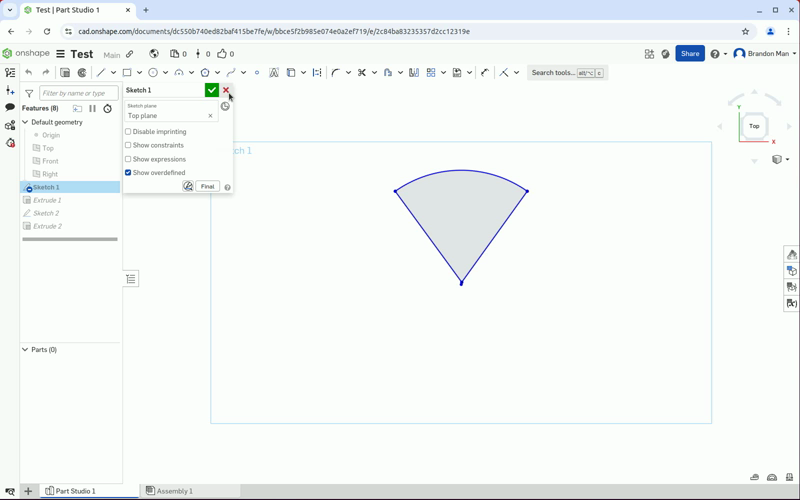
click(229, 92)
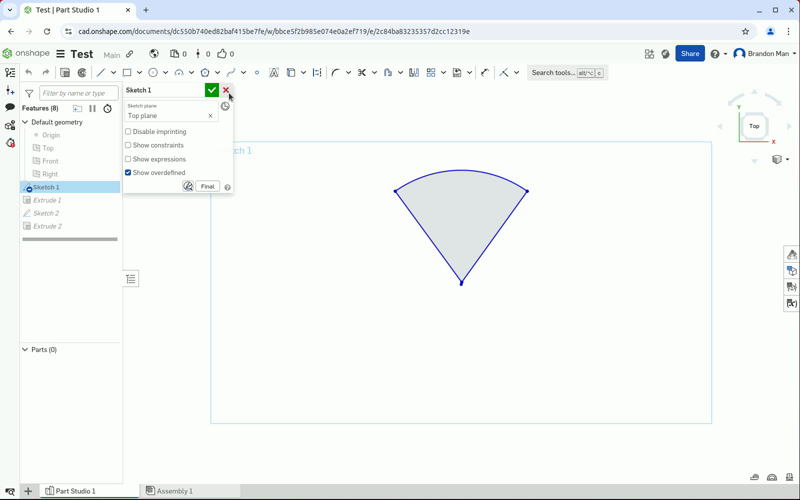
key(shift+s)
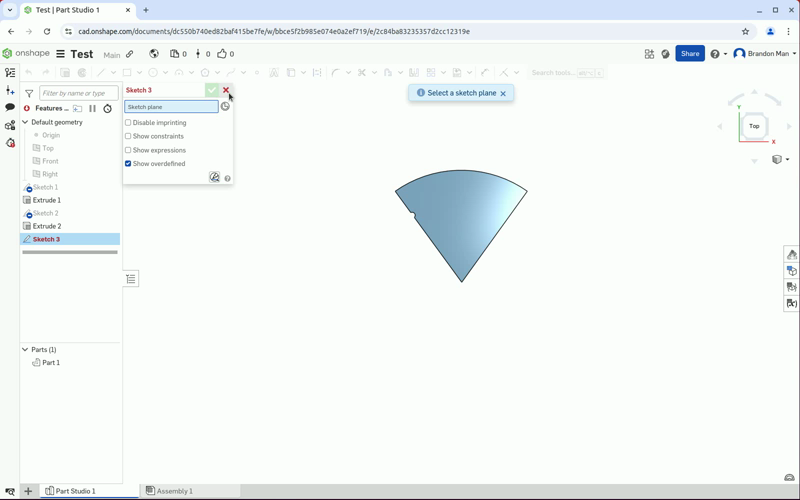
mouse_move(73, 150)
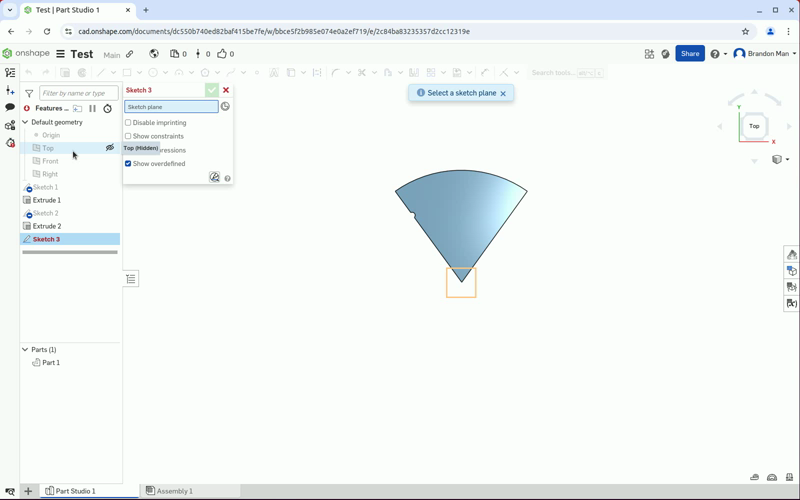
click(73, 150)
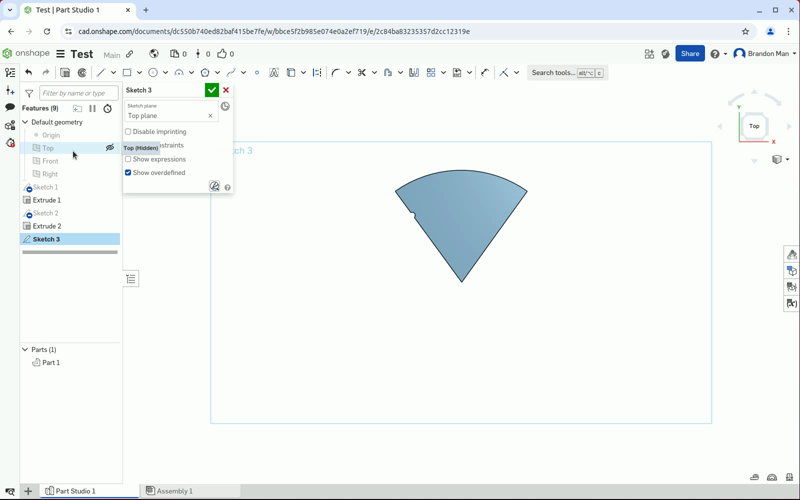
mouse_move(73, 352)
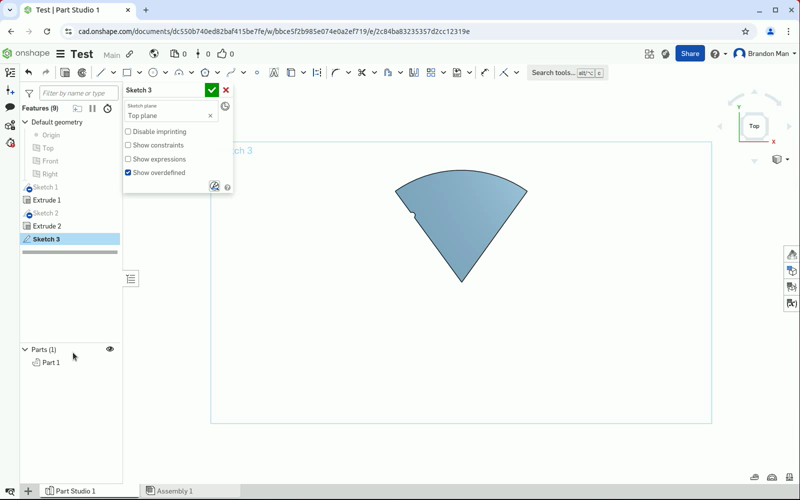
key(y)
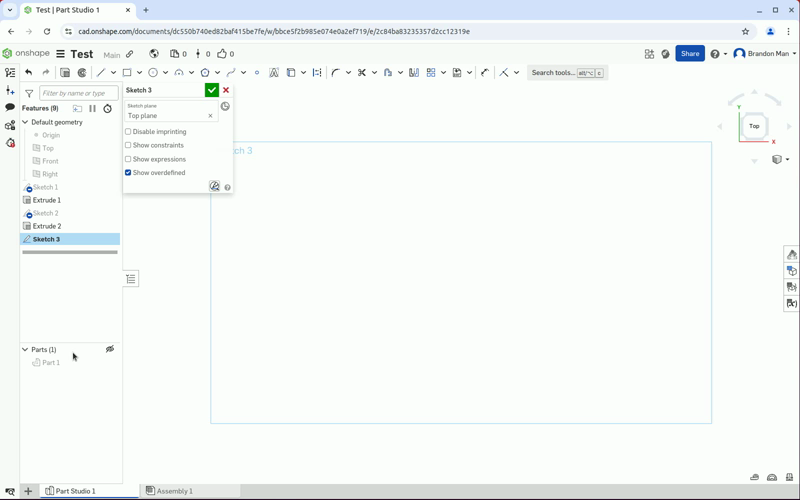
key(c)
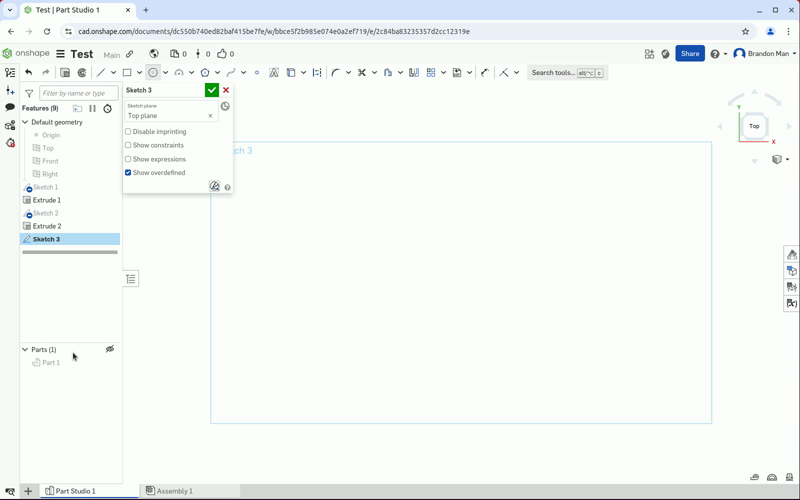
key_down(shift)
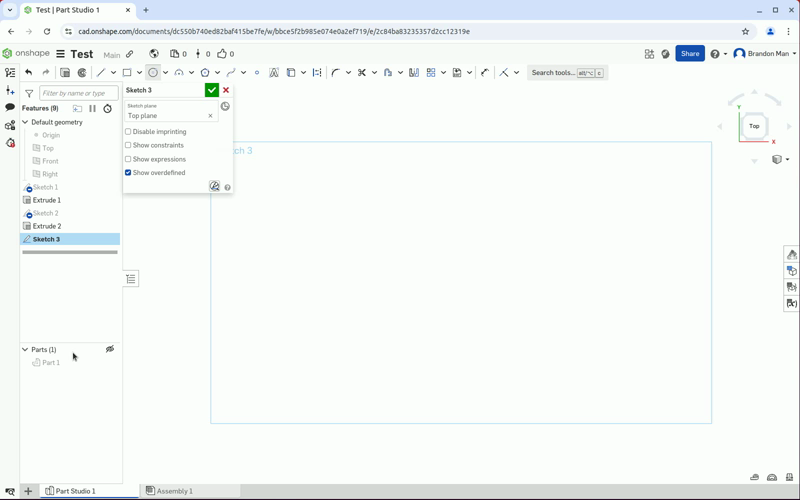
mouse_move(461, 222)
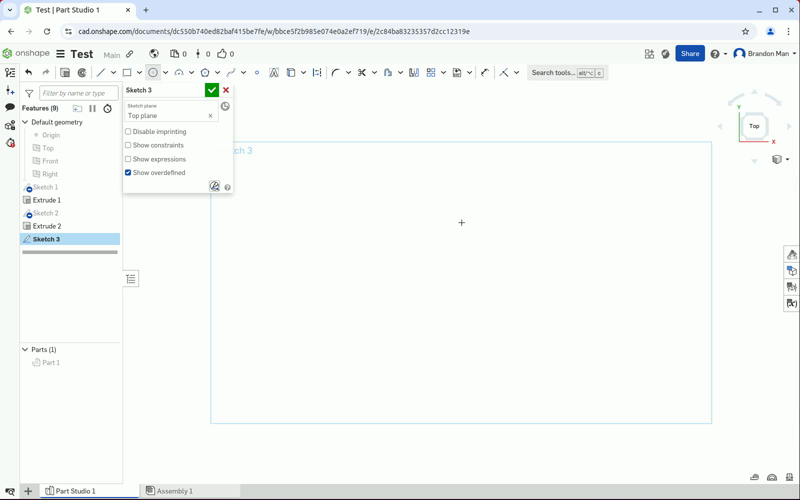
click(461, 222)
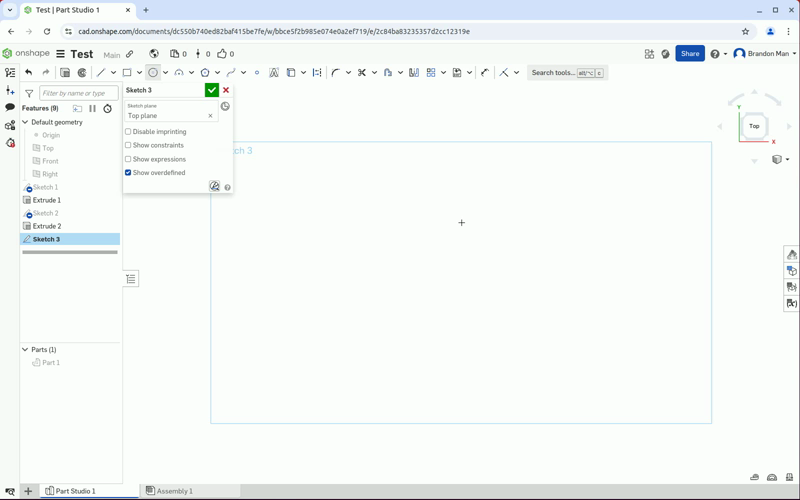
key_up(shift)
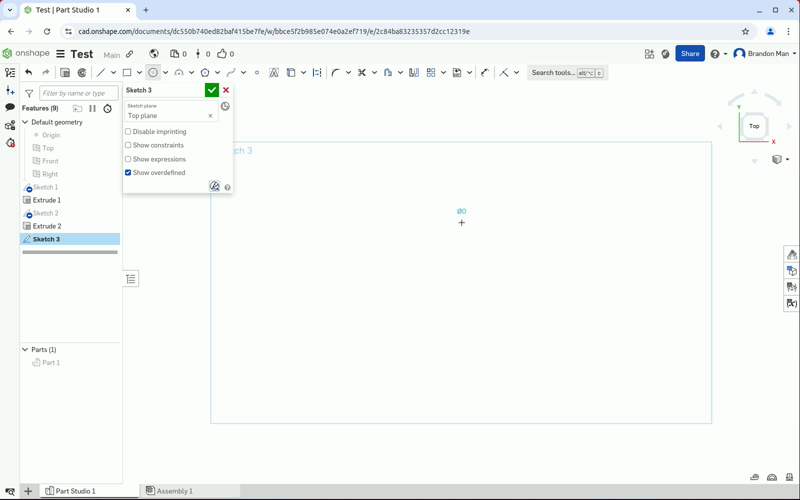
mouse_move(468, 222)
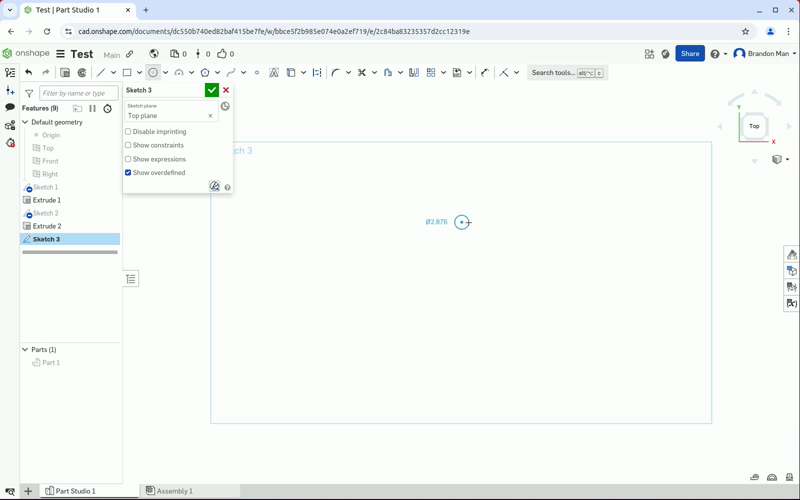
click(468, 222)
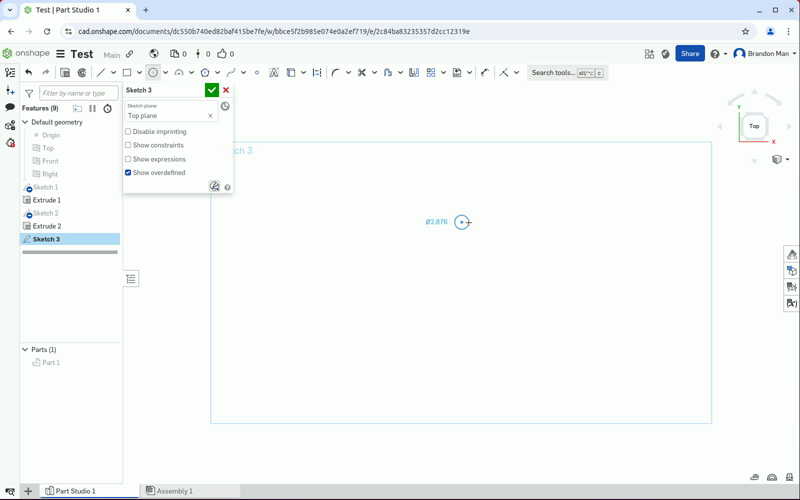
key(esc)
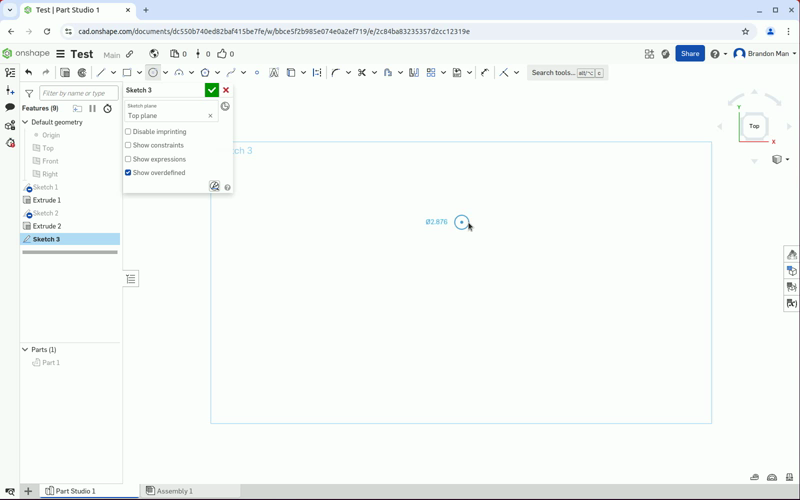
mouse_move(458, 216)
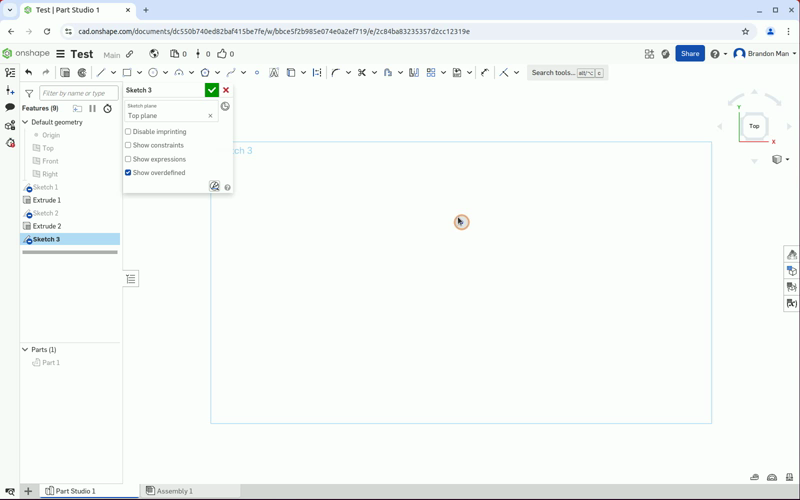
scroll(6)
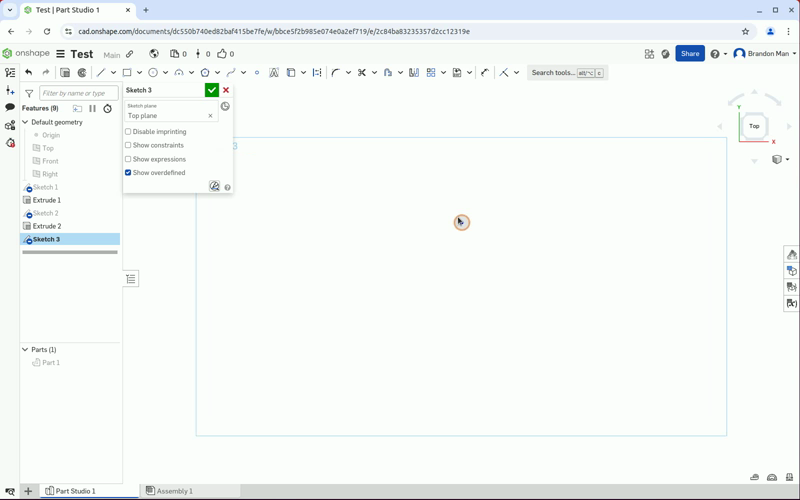
scroll(6)
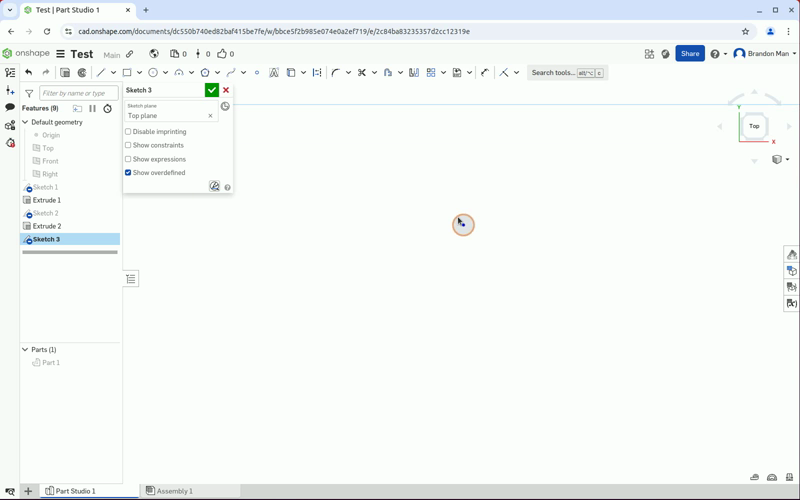
scroll(6)
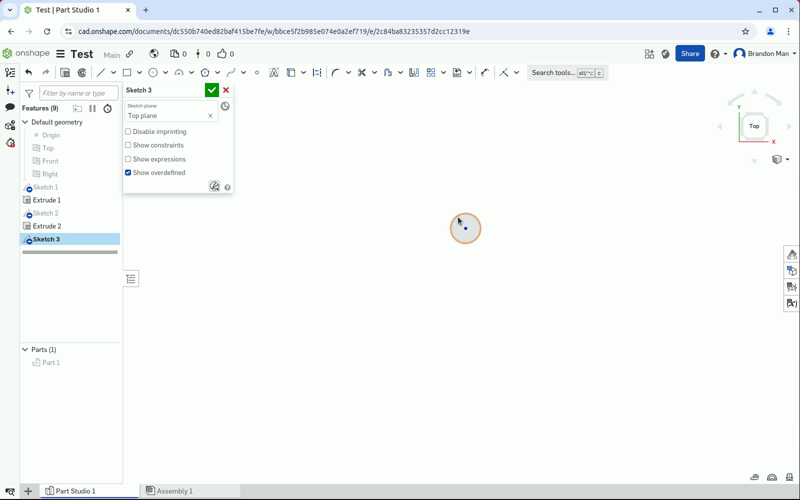
scroll(6)
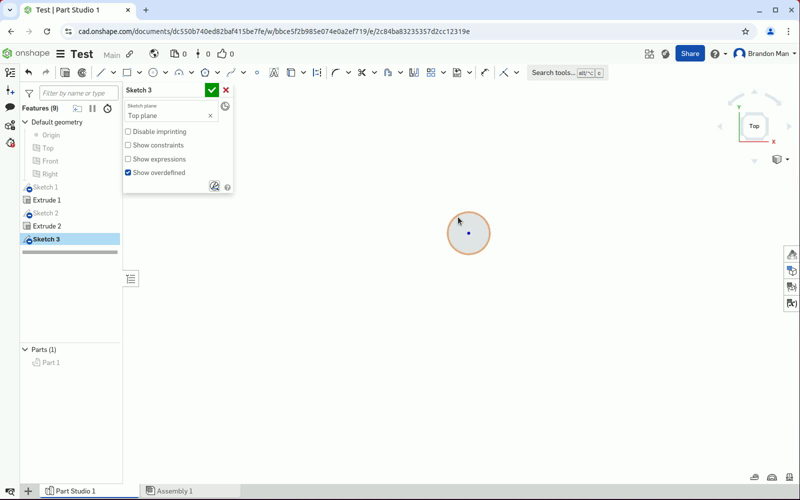
scroll(6)
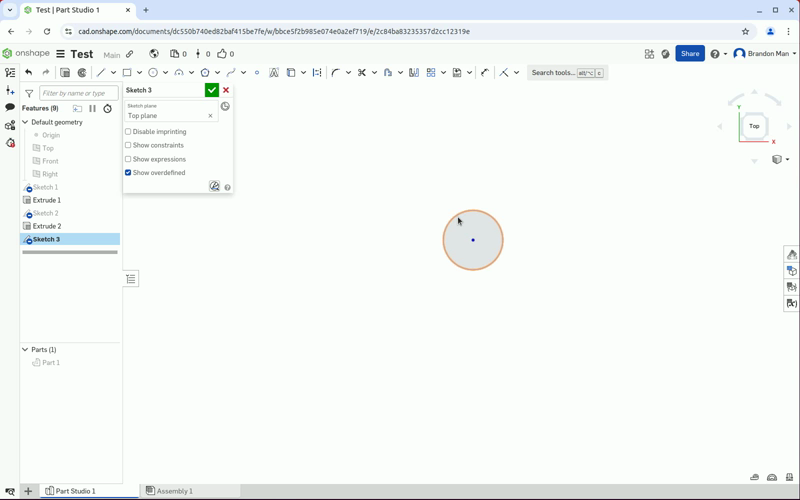
scroll(6)
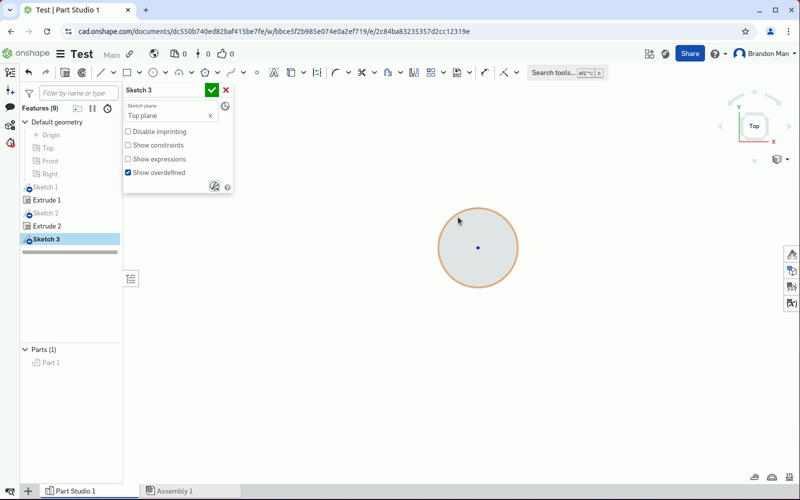
scroll(6)
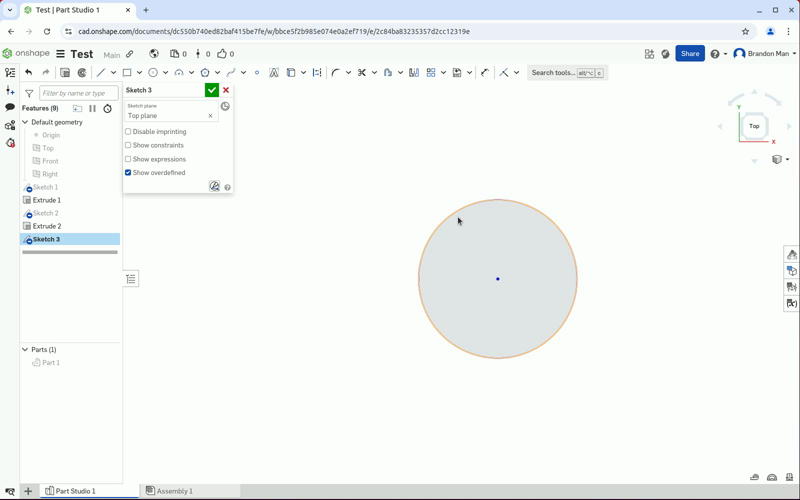
click(458, 216)
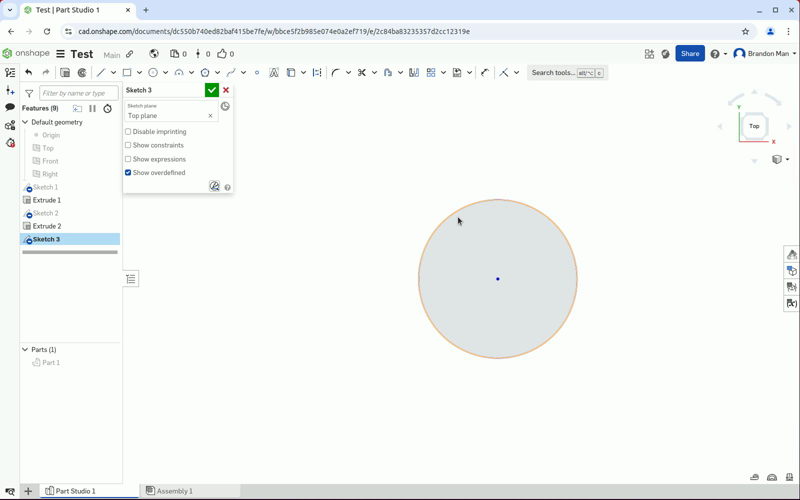
scroll(-6)
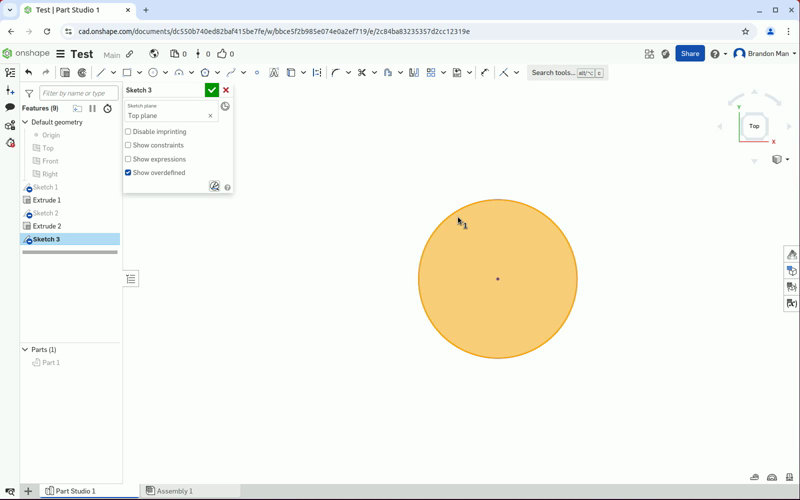
scroll(-6)
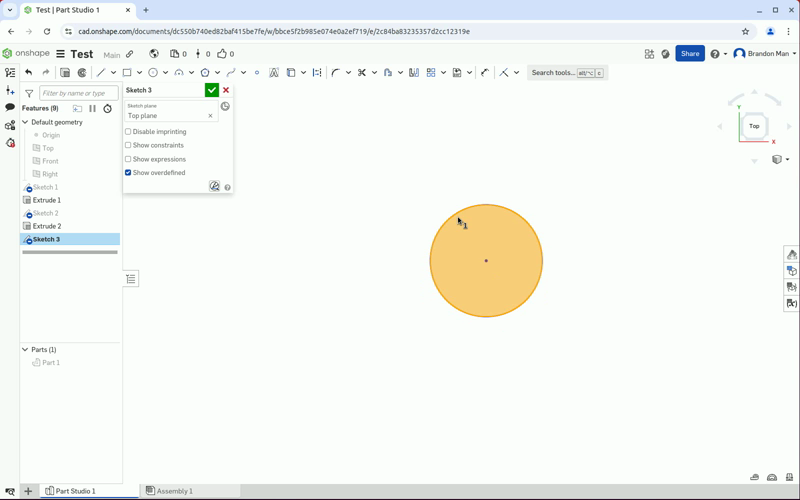
scroll(-6)
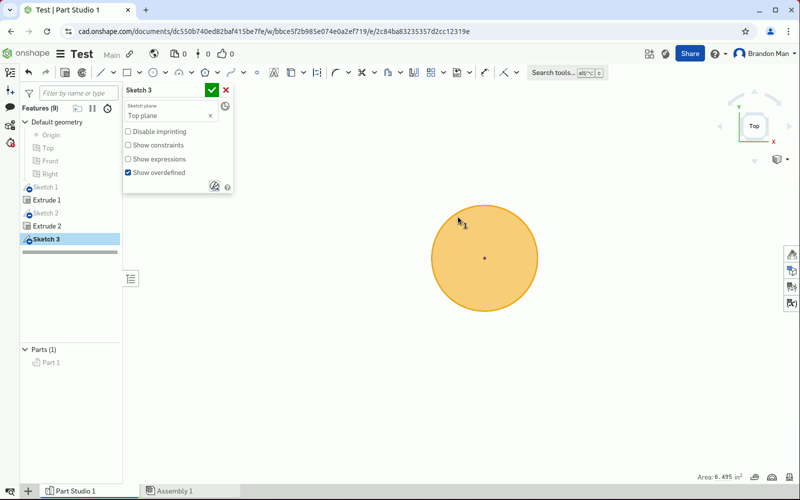
scroll(-6)
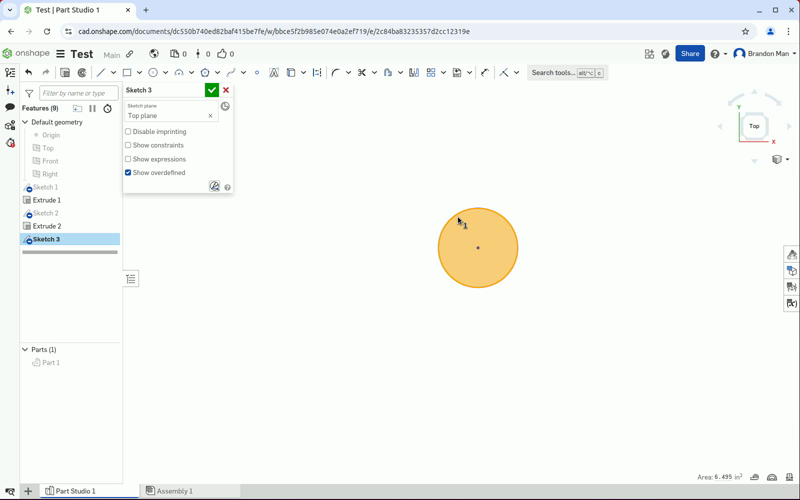
scroll(-6)
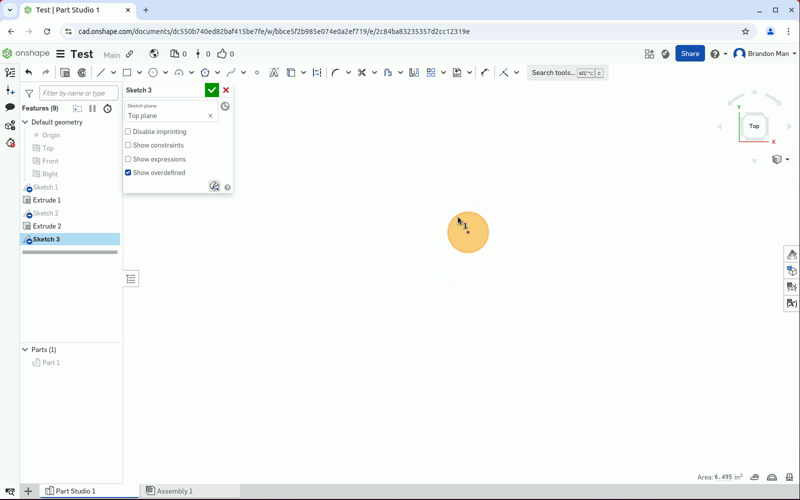
scroll(-6)
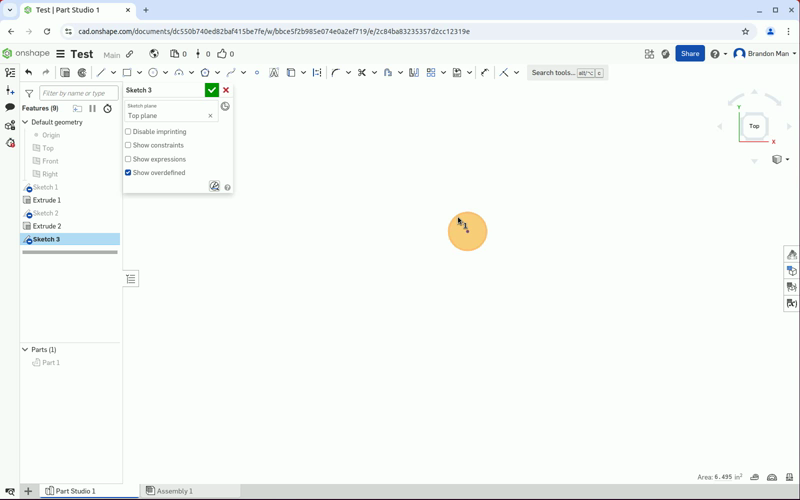
scroll(-6)
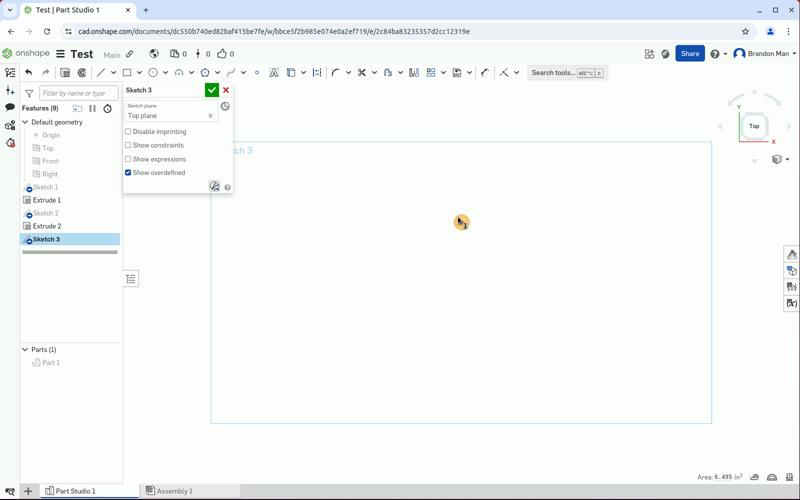
mouse_move(73, 352)
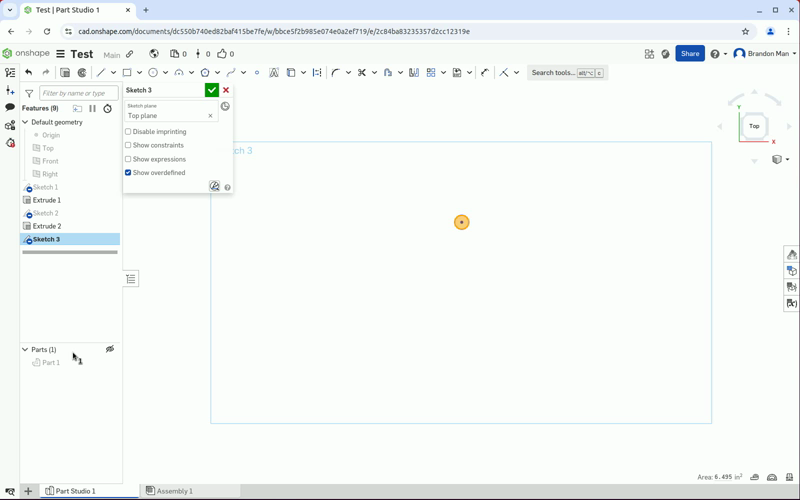
key(shift+y)
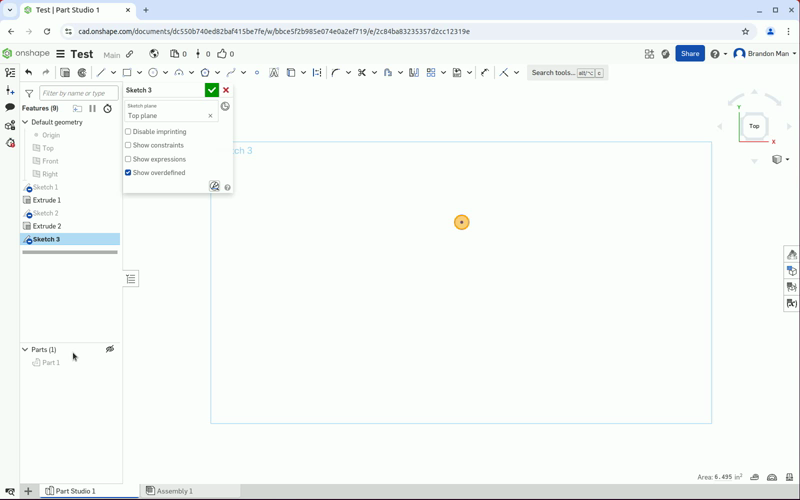
key(shift+e)
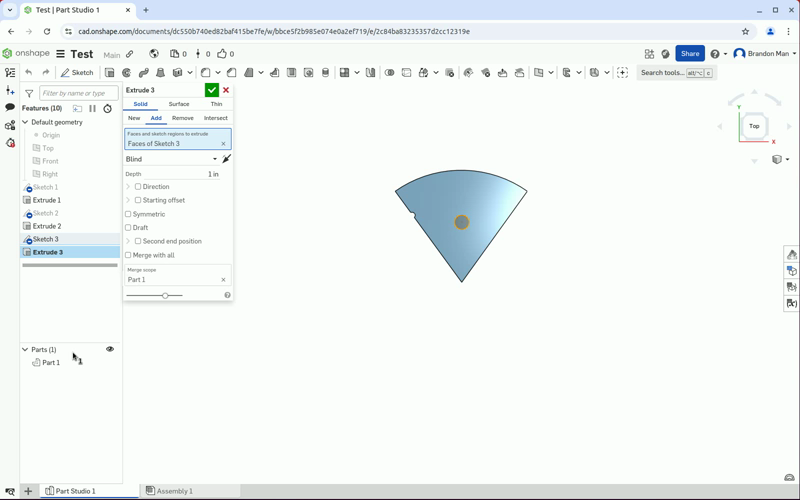
mouse_move(143, 106)
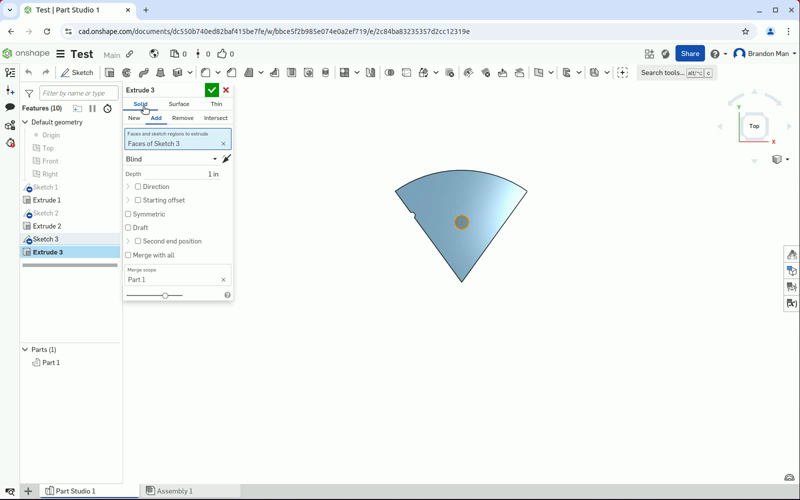
click(143, 106)
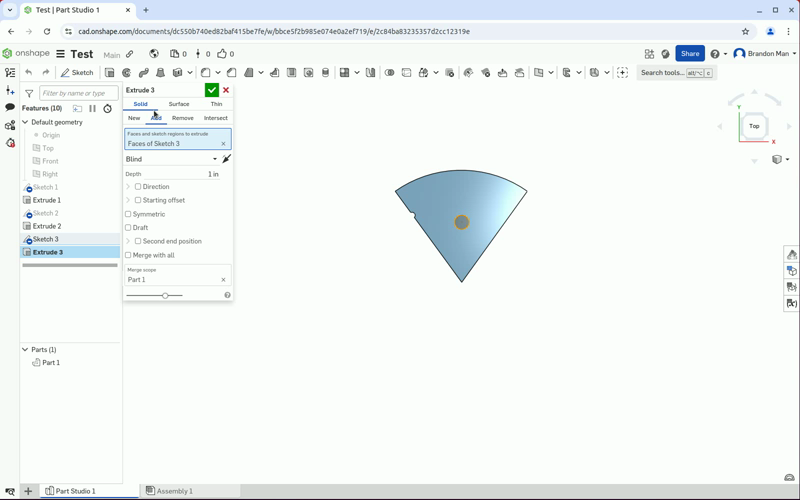
mouse_move(186, 120)
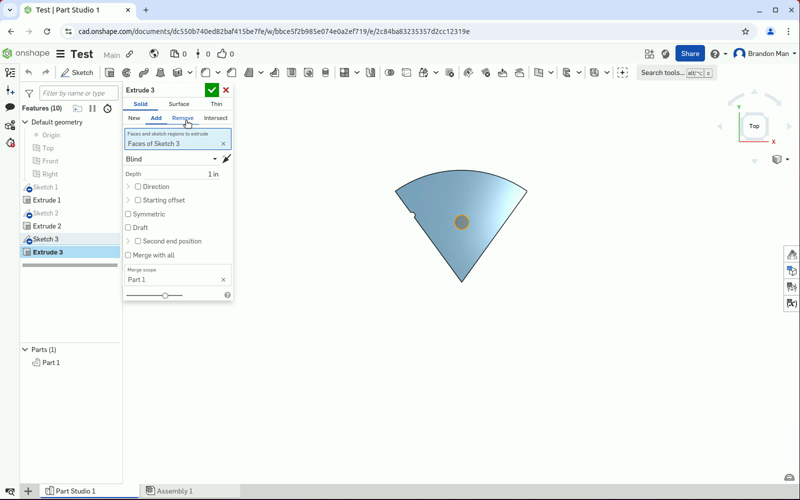
click(186, 120)
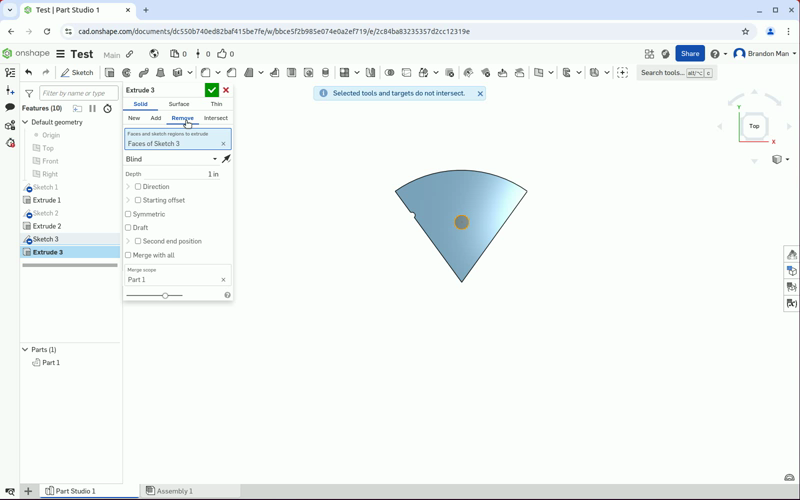
key(tab, 4)
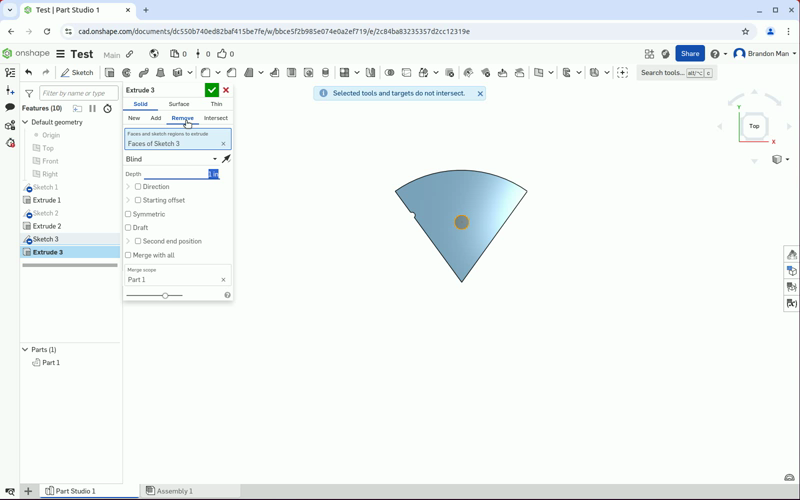
text(-4.092)
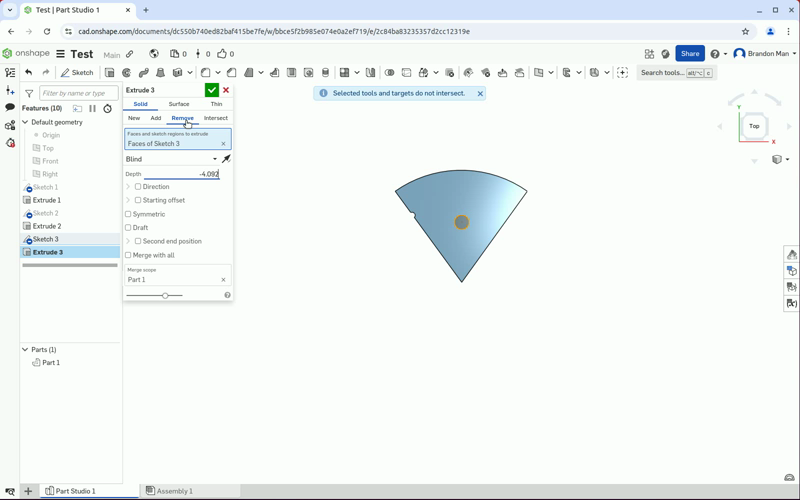
key(tab, 6)
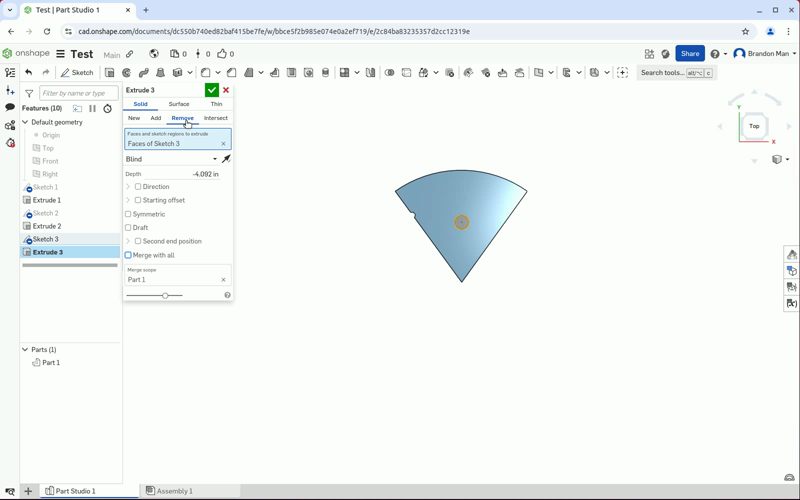
key(space)
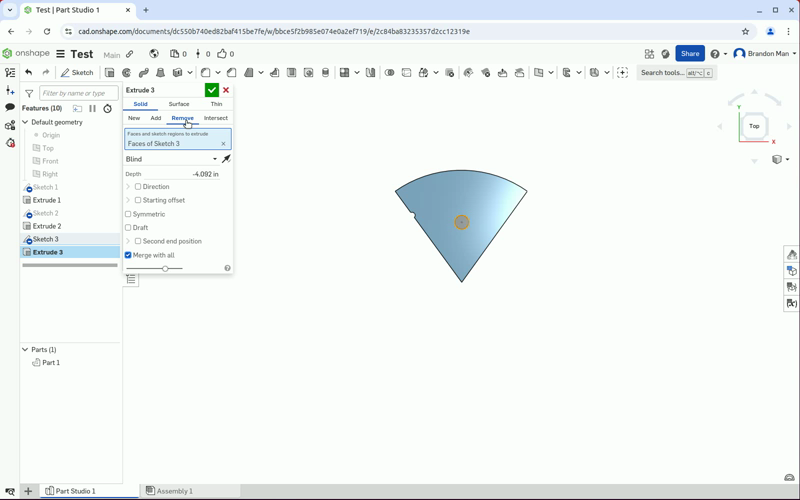
key(enter)
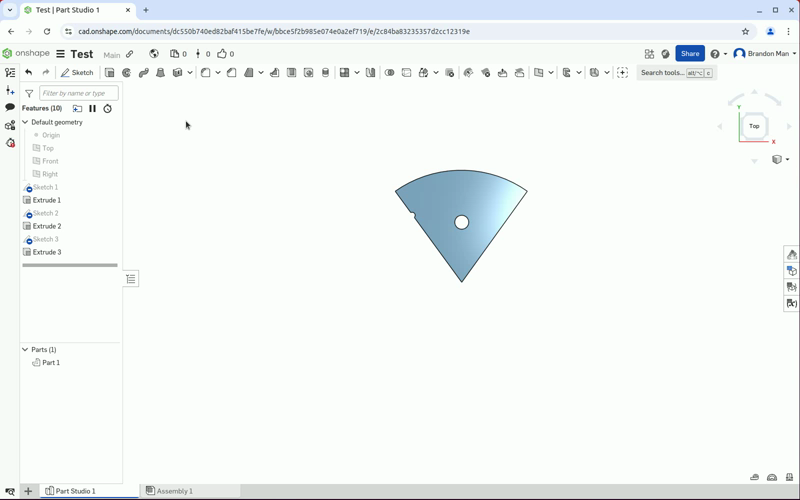
key(shift+h)
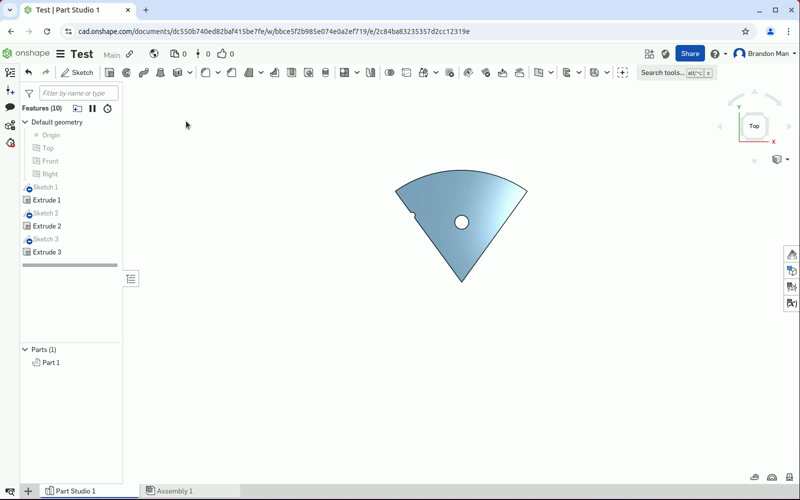
key(shift+h)
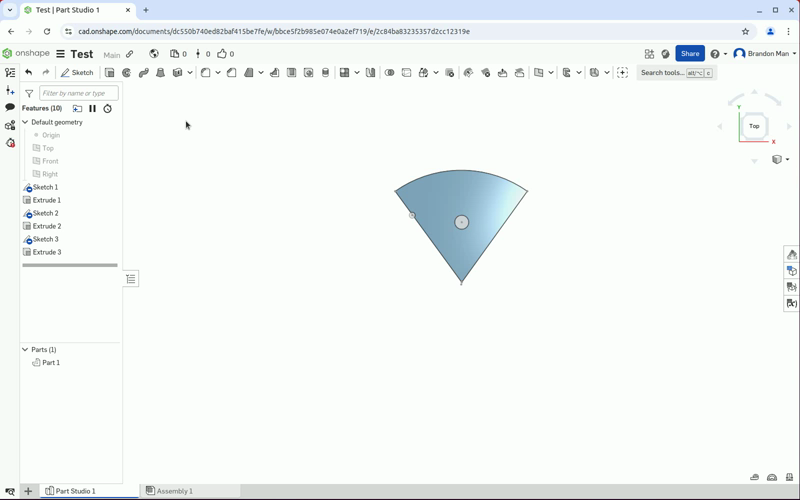
key(shift+7)
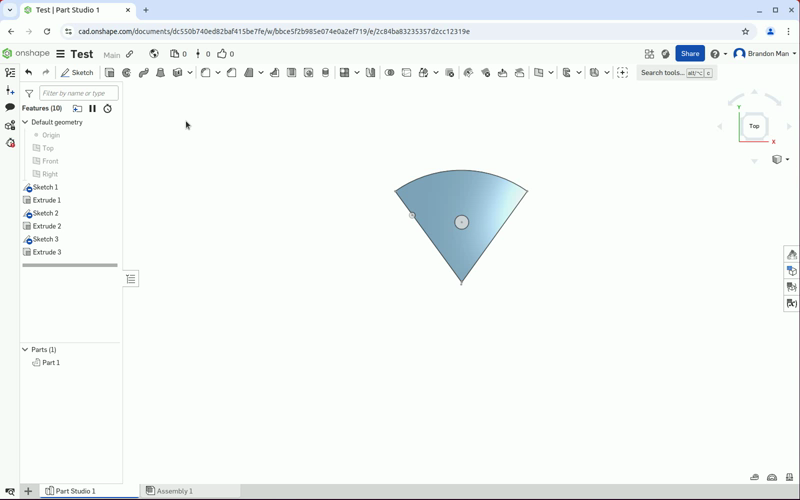
key(up, 3)
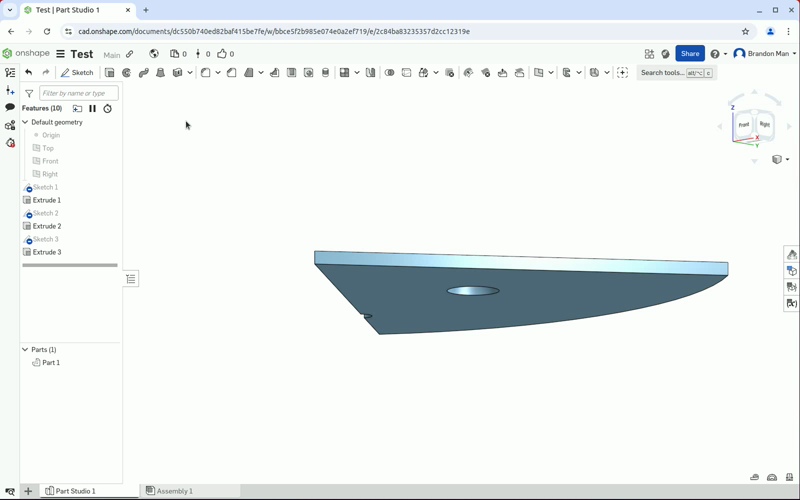
key(left, 3)
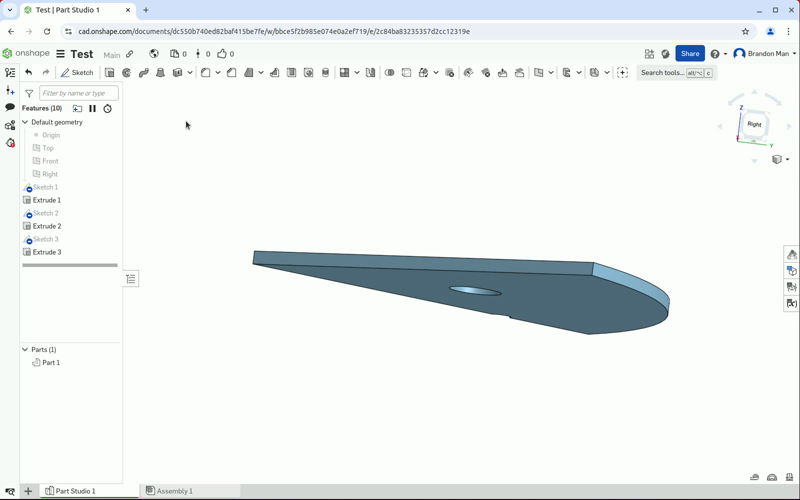
key(right, 3)
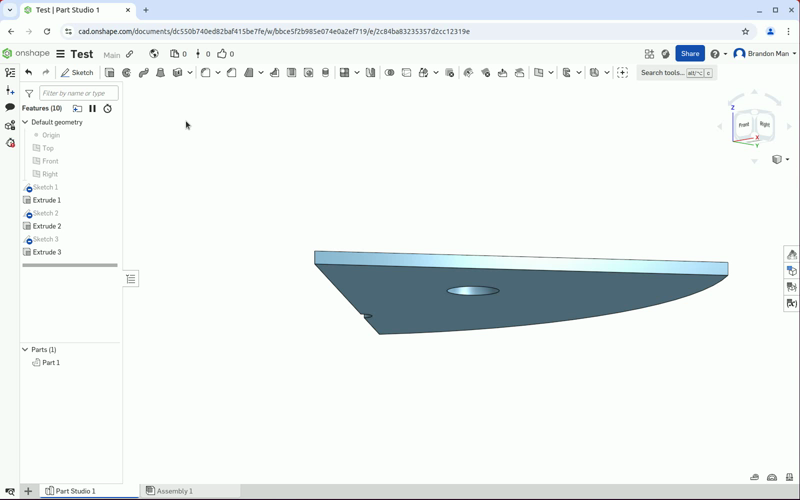
key(down, 3)
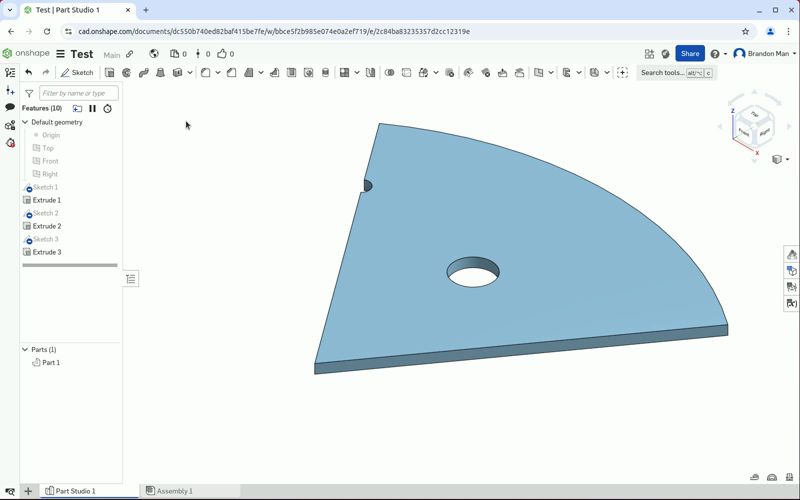
mouse_move(73, 189)
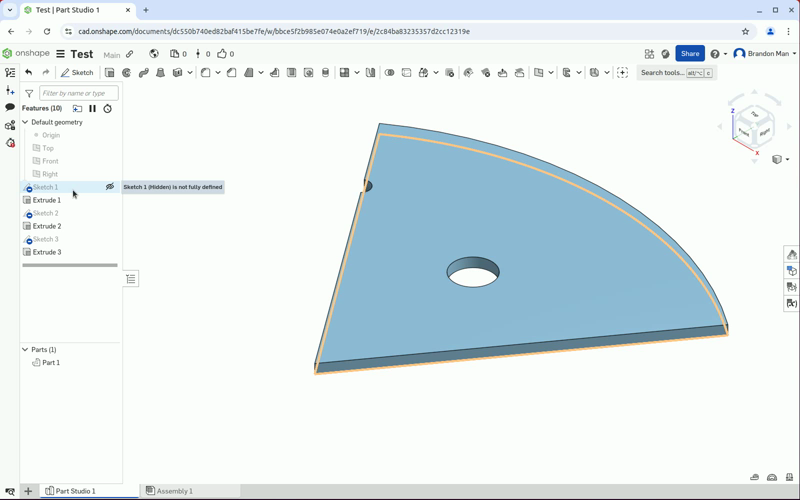
click(73, 189)